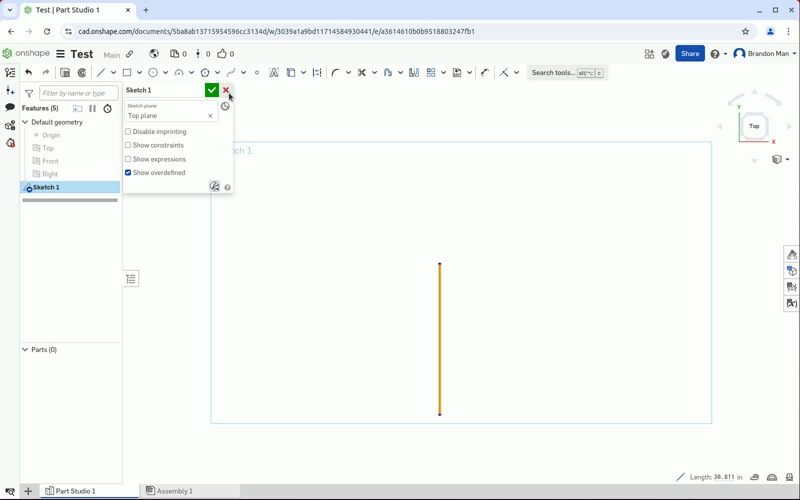
key(shift+h)
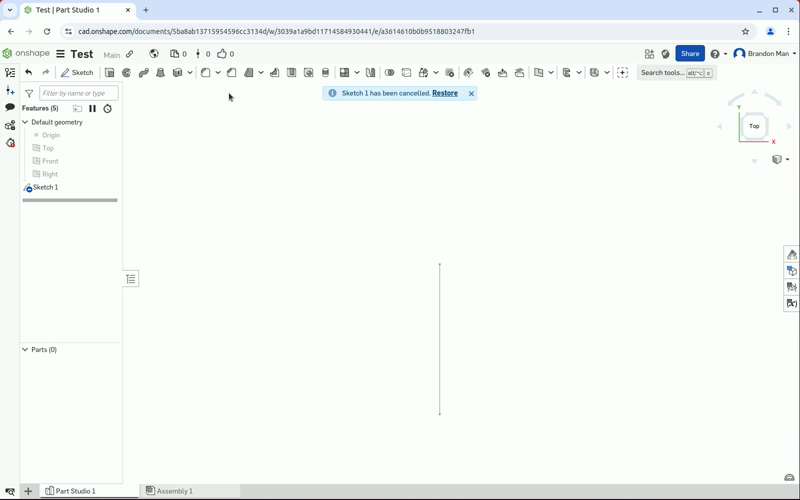
key(shift+s)
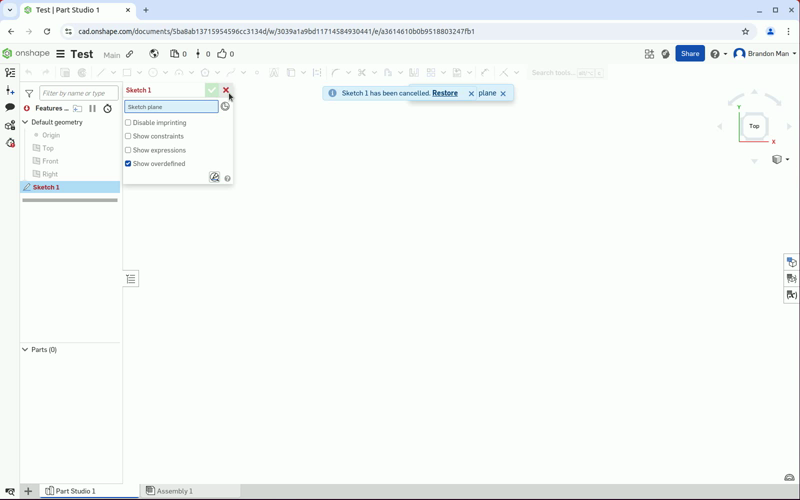
mouse_move(73, 150)
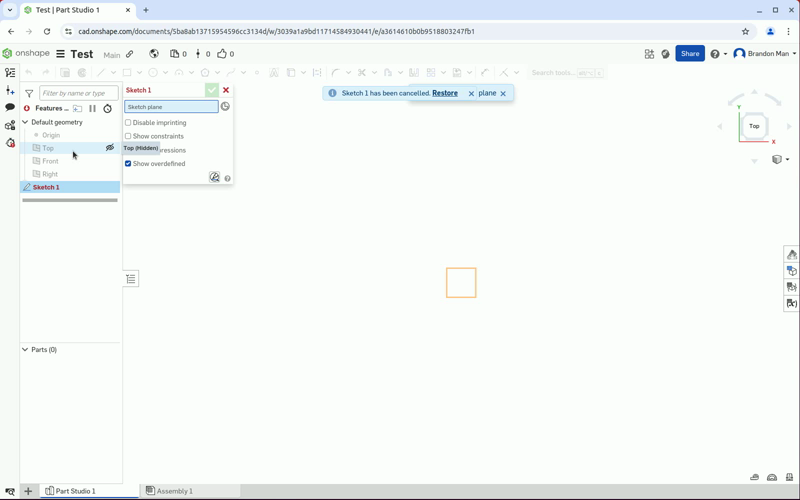
click(73, 150)
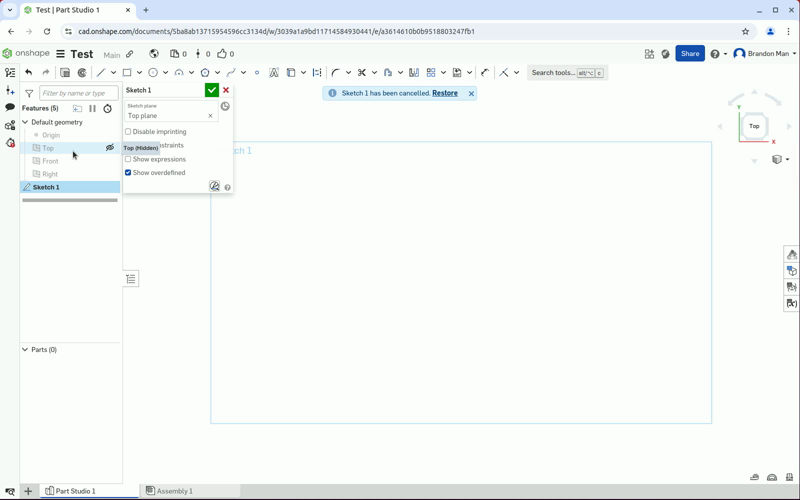
mouse_move(73, 352)
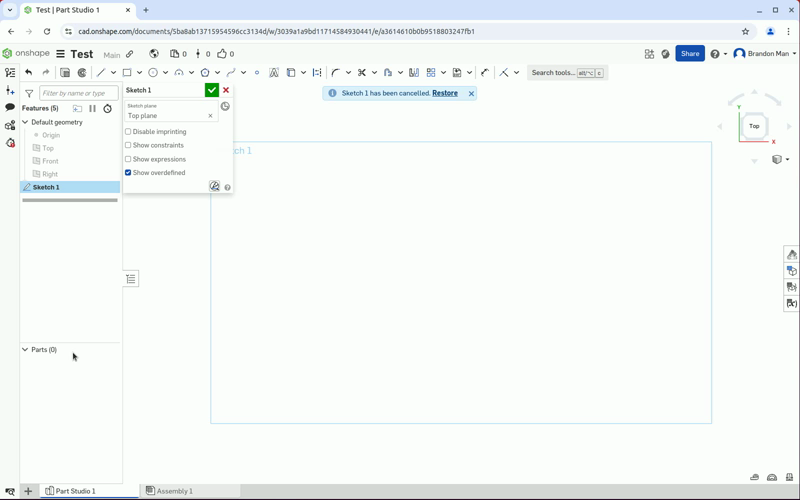
key(y)
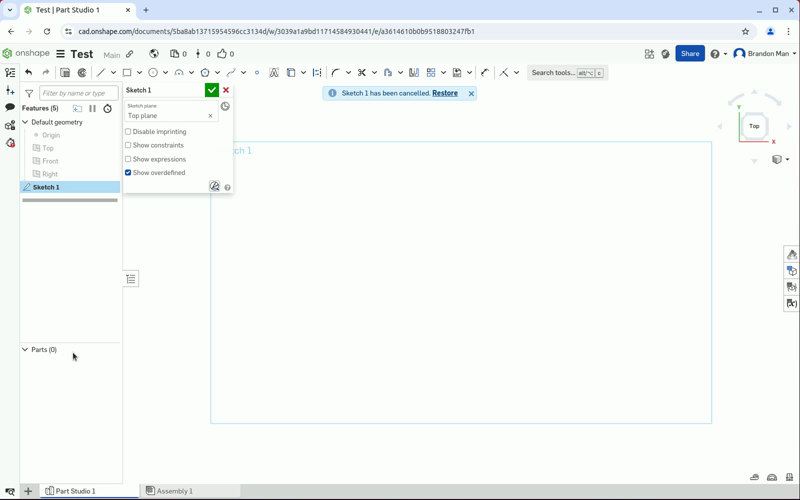
key(c)
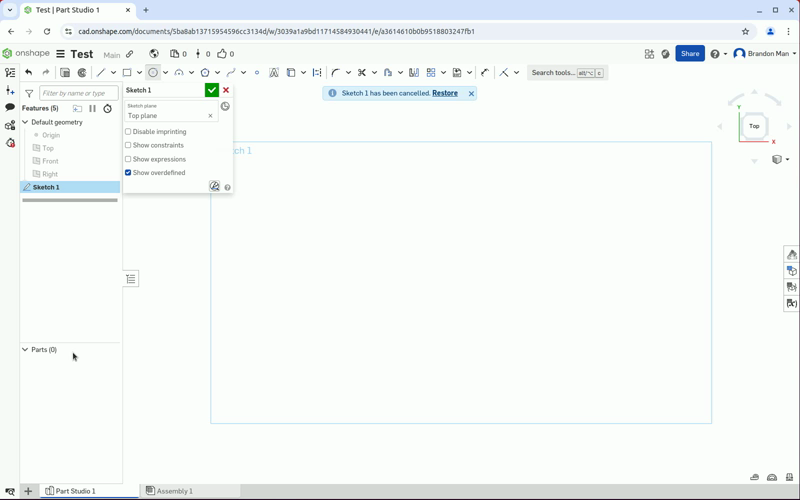
key_down(shift)
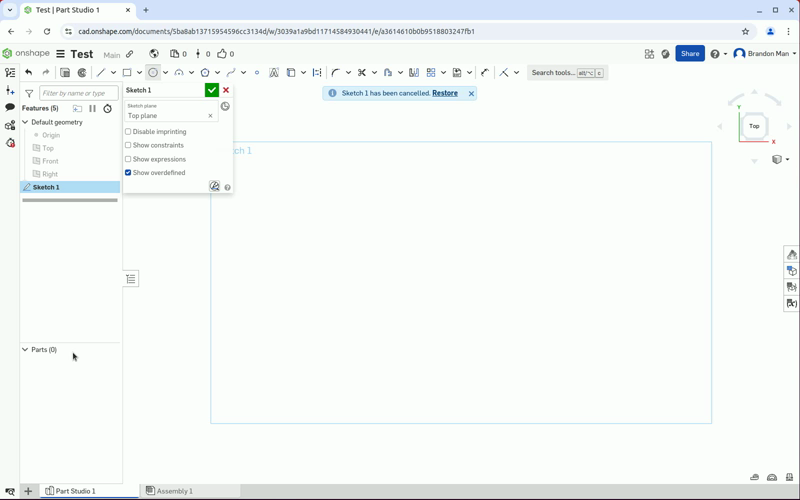
mouse_move(385, 361)
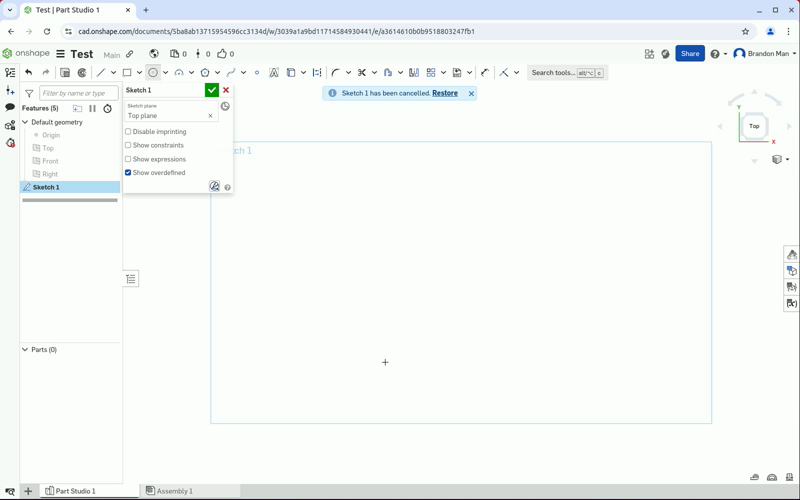
click(385, 361)
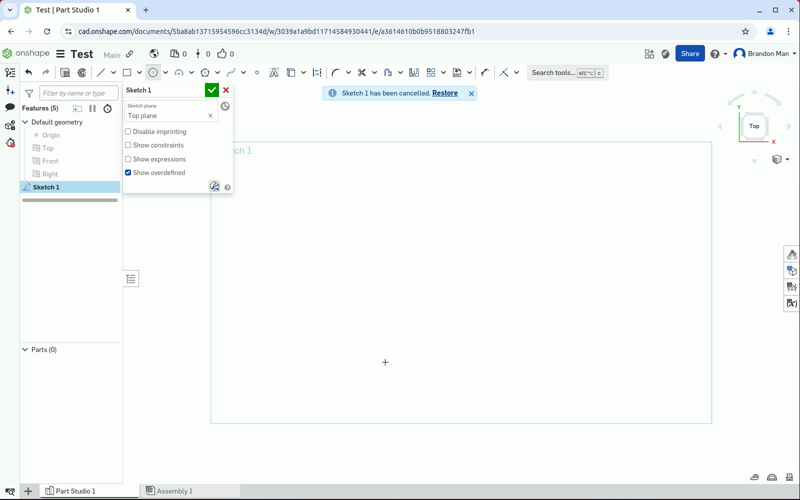
key_up(shift)
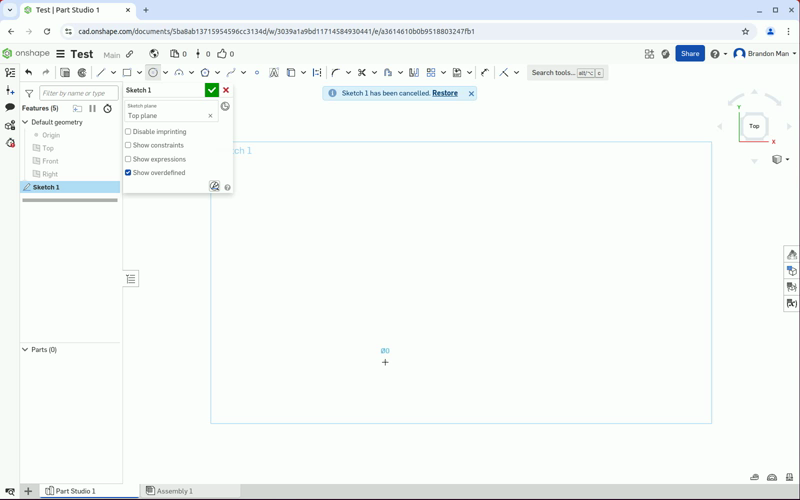
mouse_move(409, 361)
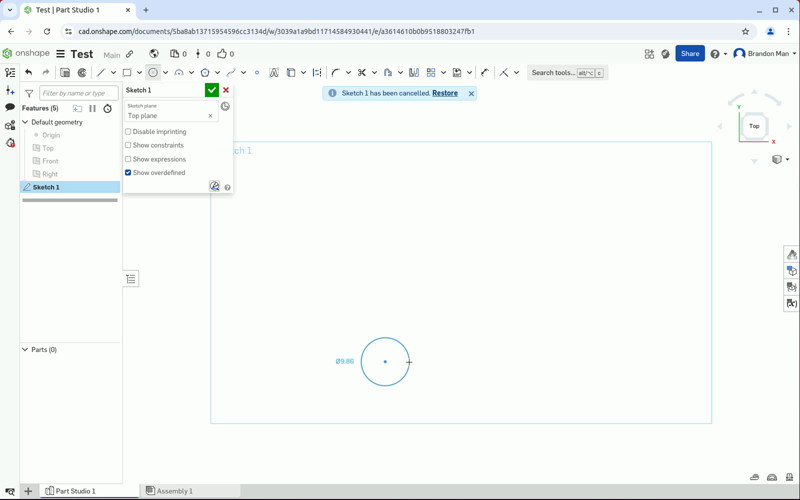
click(409, 361)
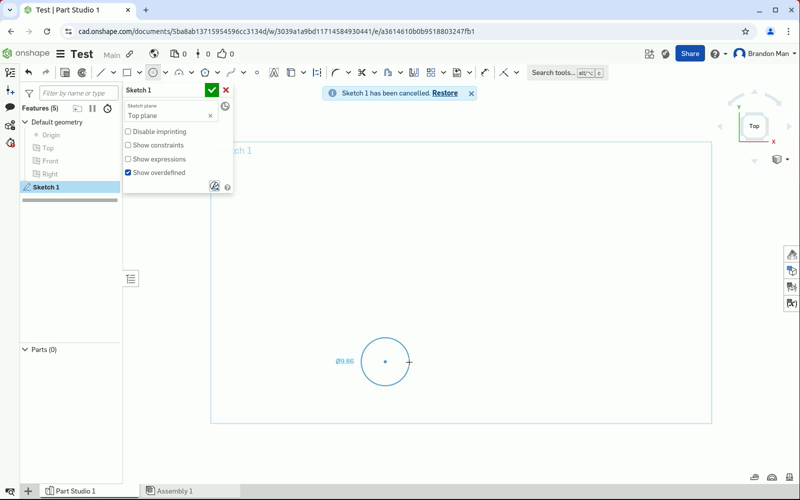
key(esc)
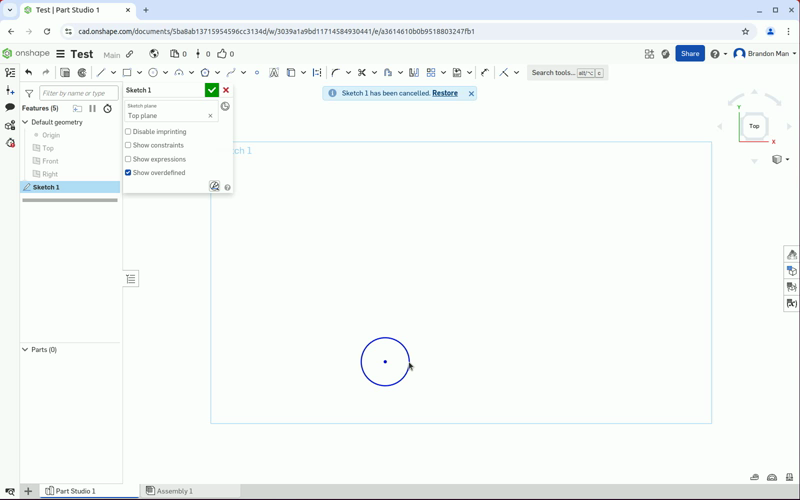
mouse_move(371, 371)
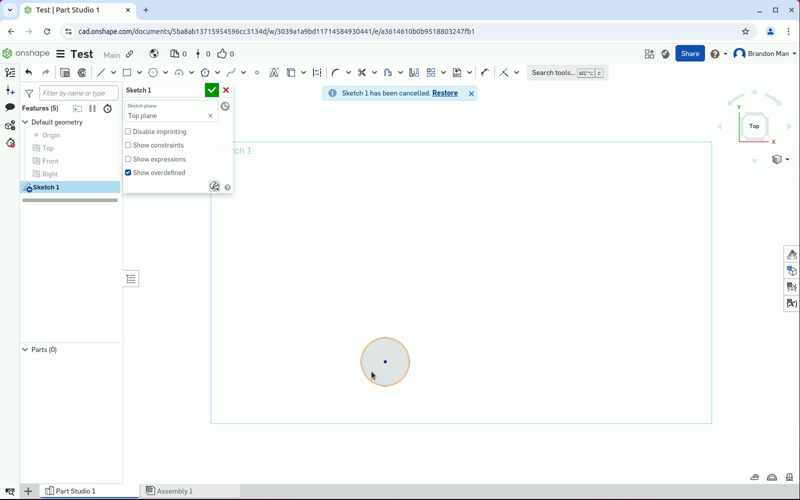
click(371, 371)
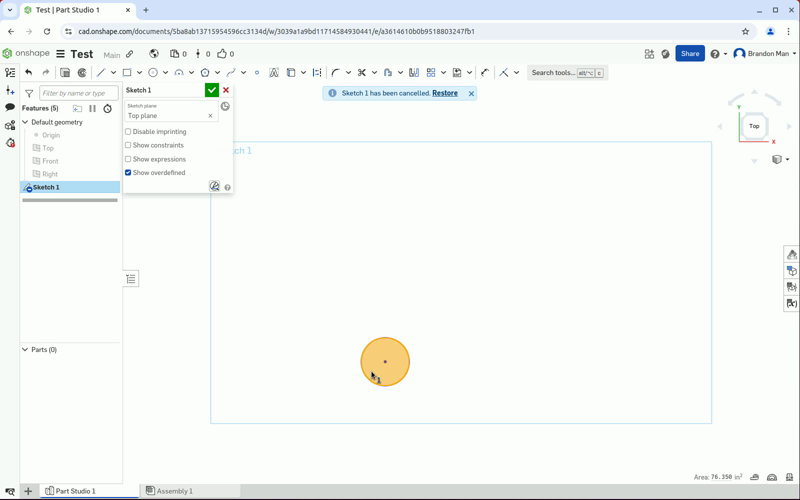
mouse_move(73, 352)
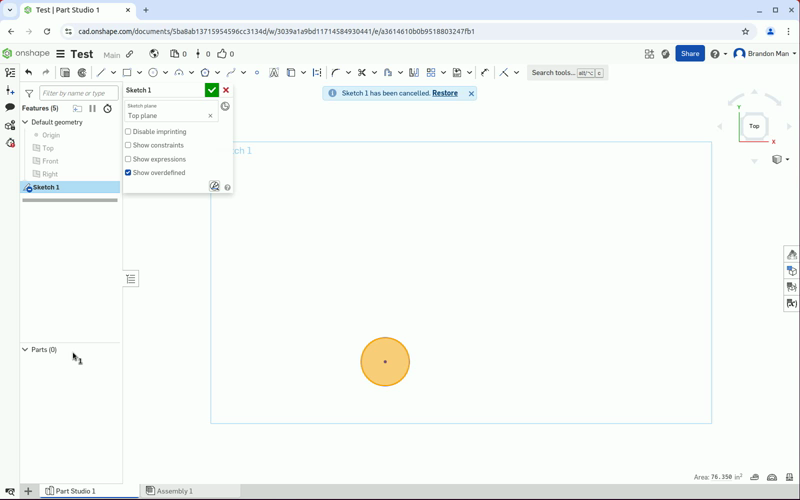
key(shift+y)
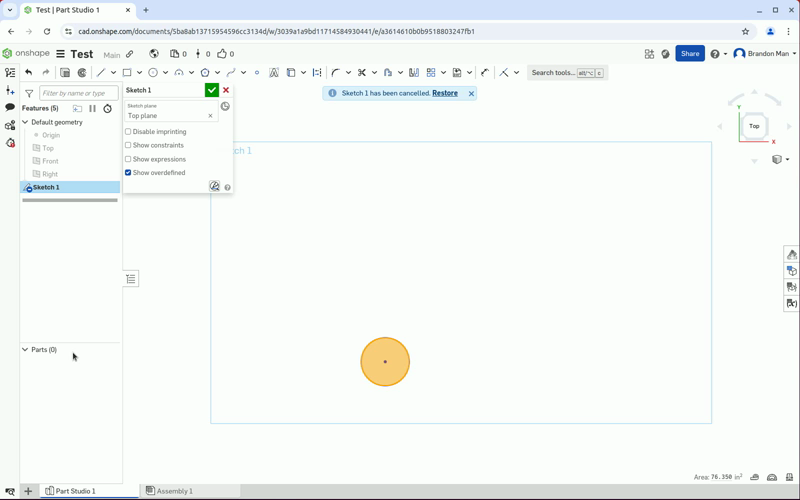
key(shift+e)
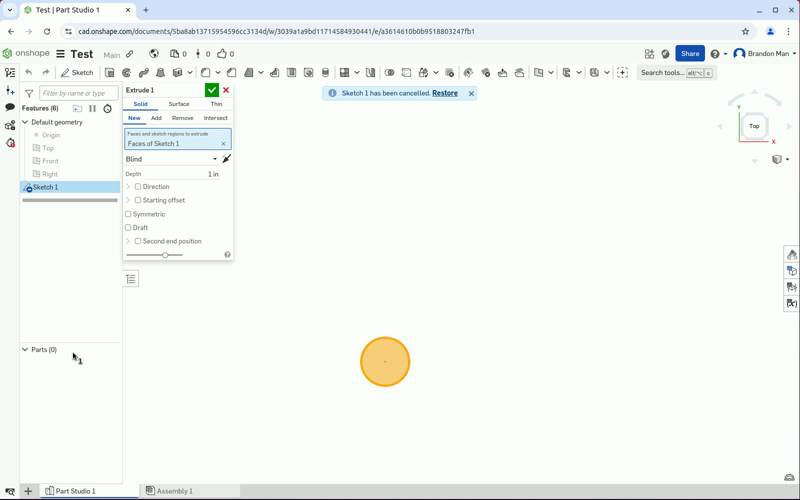
mouse_move(143, 106)
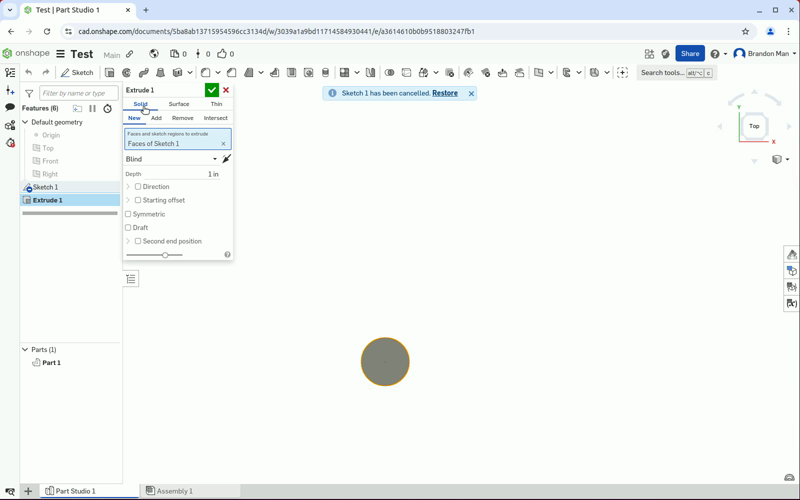
click(143, 106)
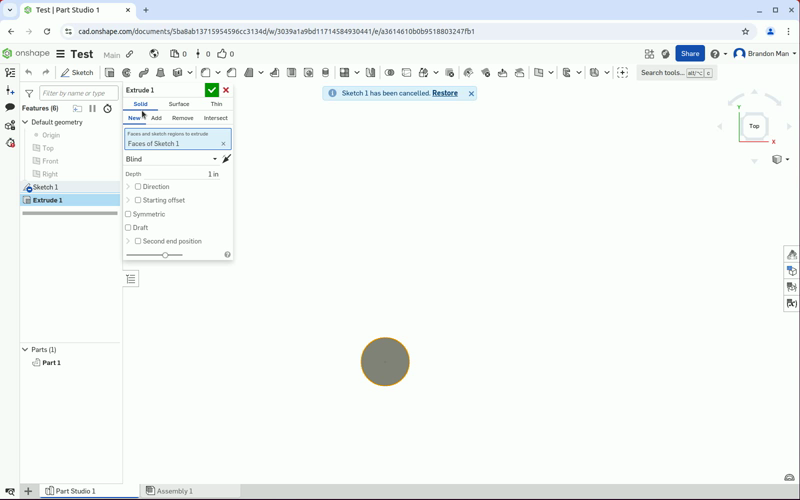
mouse_move(137, 120)
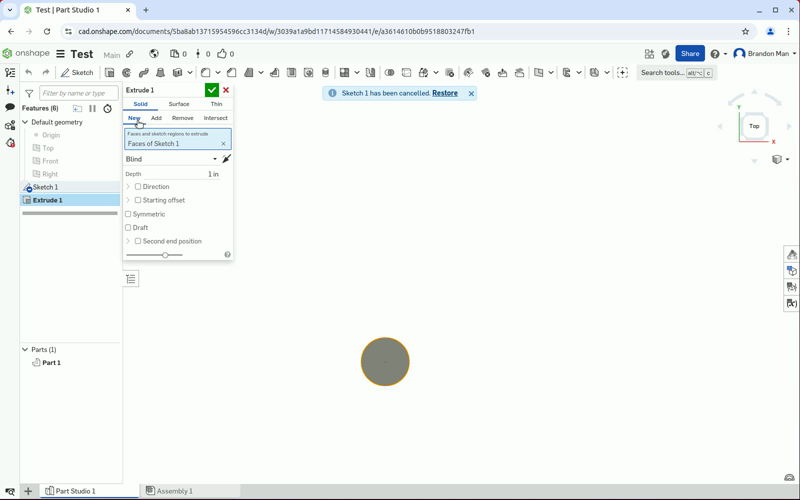
click(137, 120)
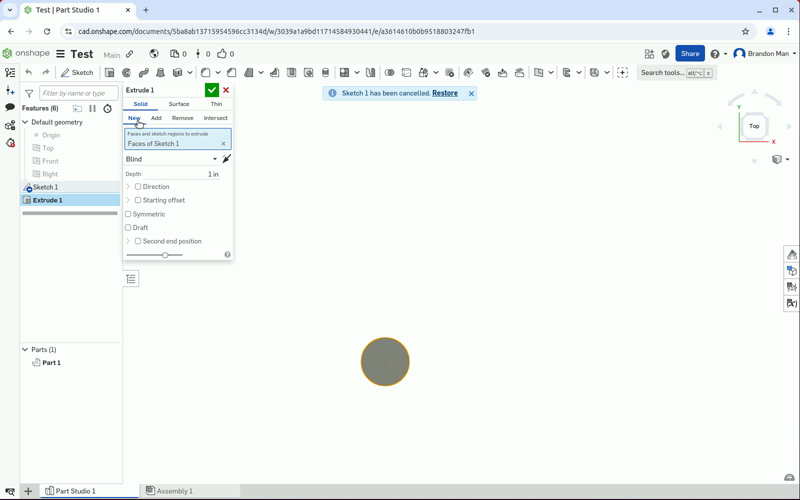
key(tab, 4)
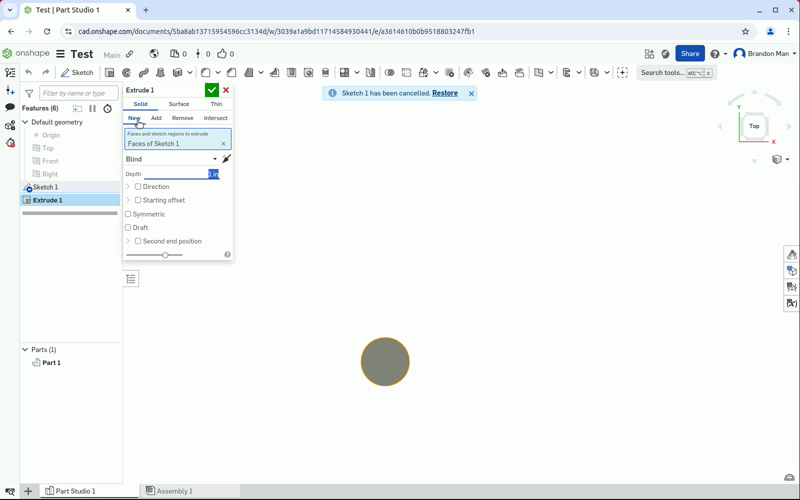
text(23.108)
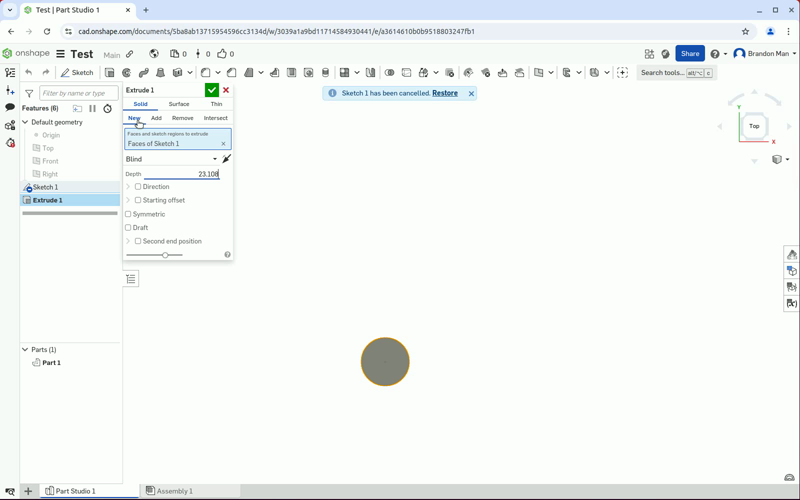
key(enter)
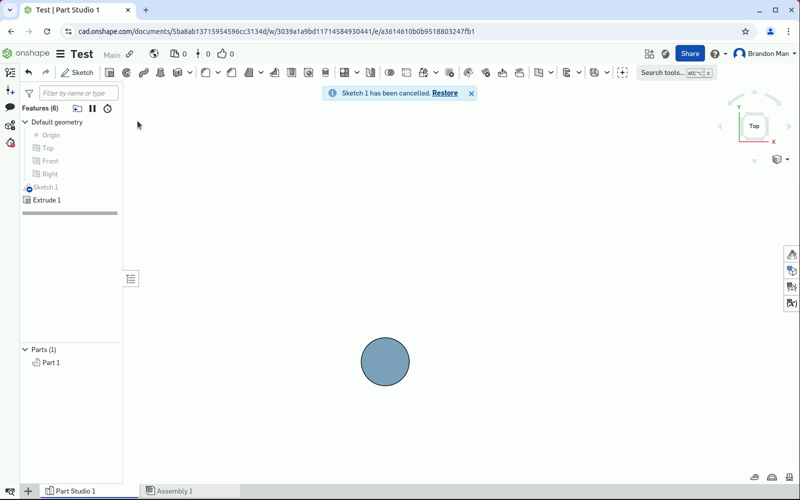
key(shift+h)
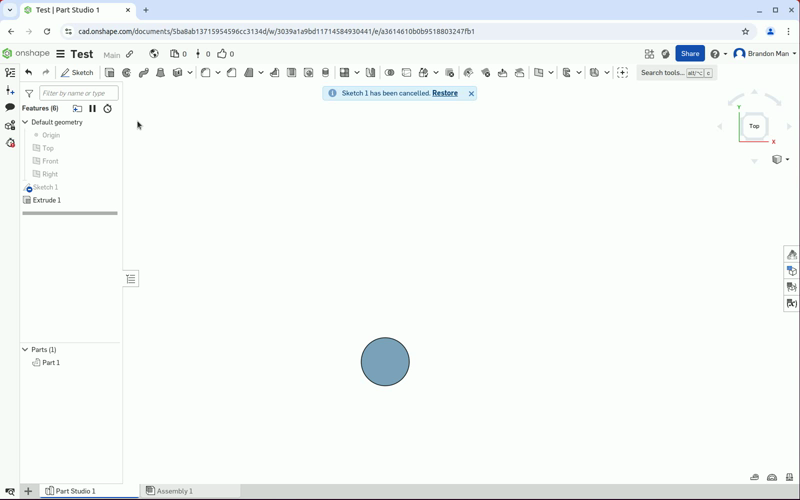
key(shift+h)
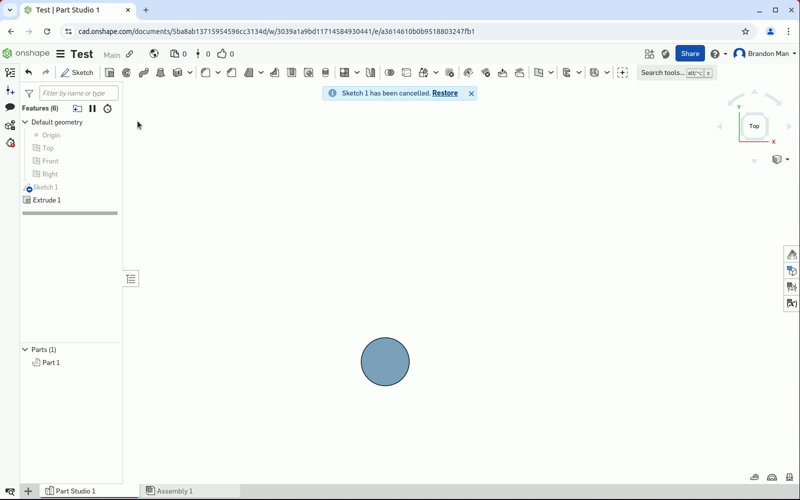
mouse_move(73, 189)
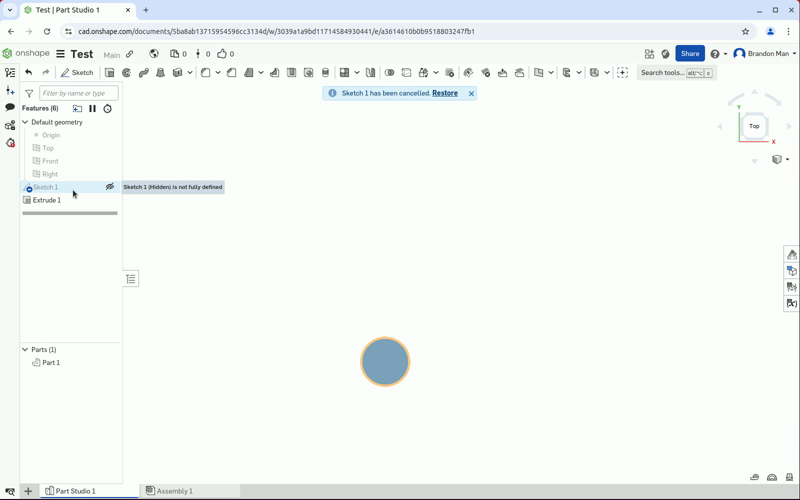
click(73, 189)
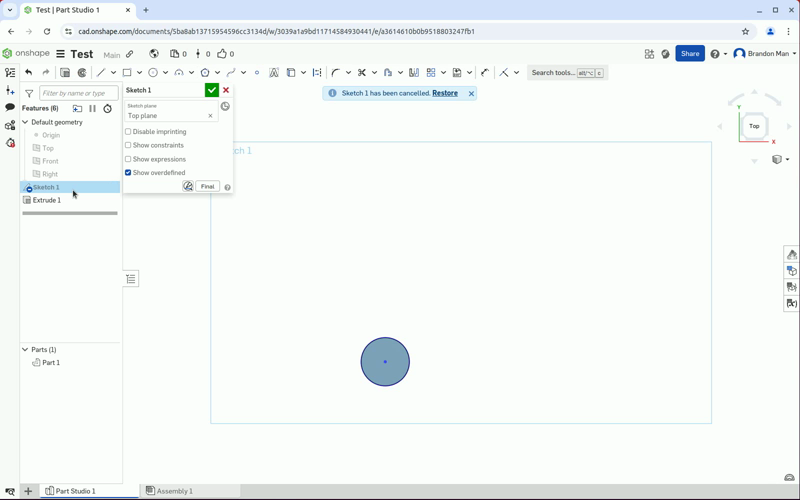
mouse_move(229, 92)
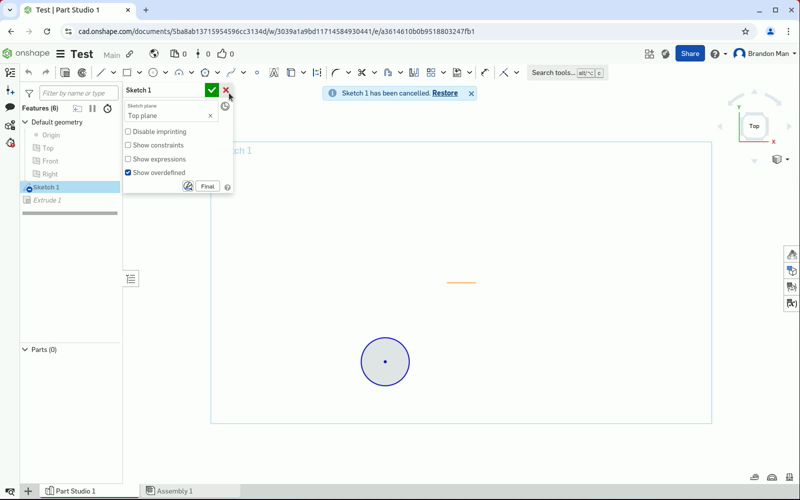
click(229, 92)
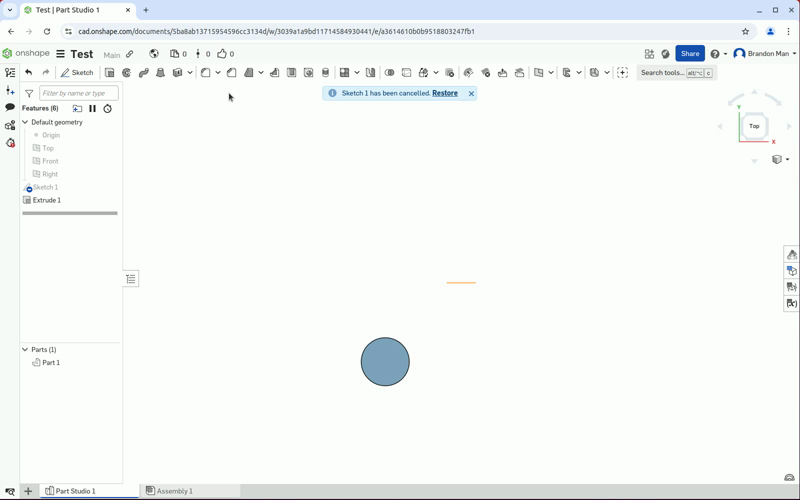
mouse_move(541, 75)
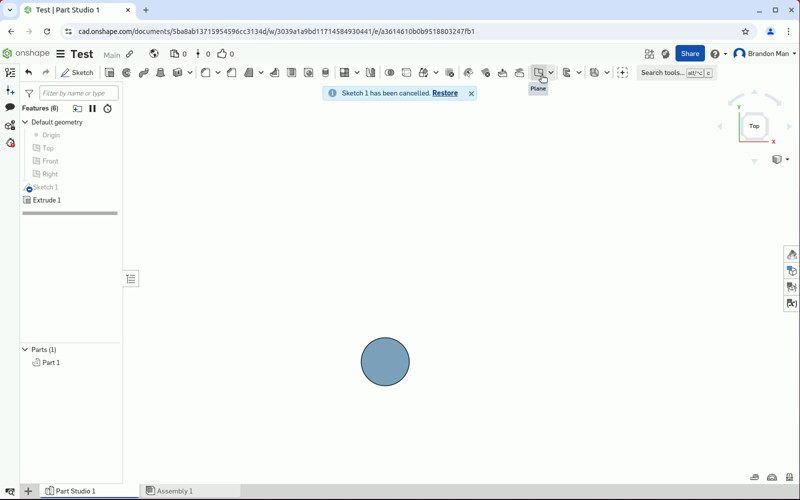
click(541, 75)
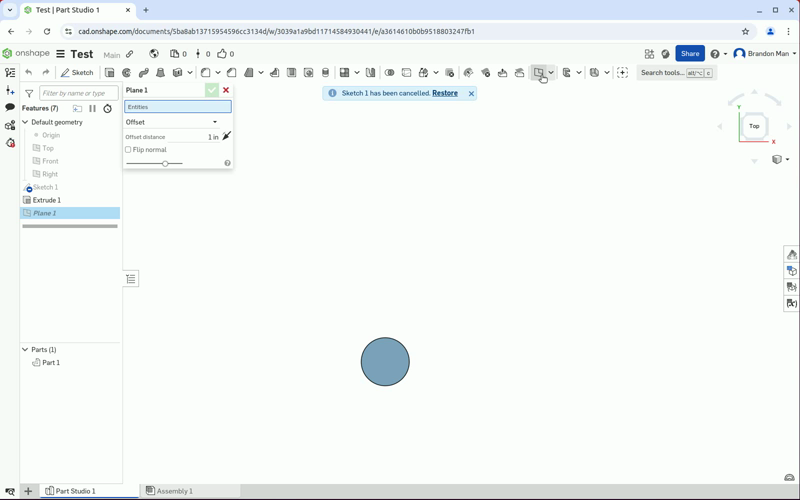
mouse_move(73, 150)
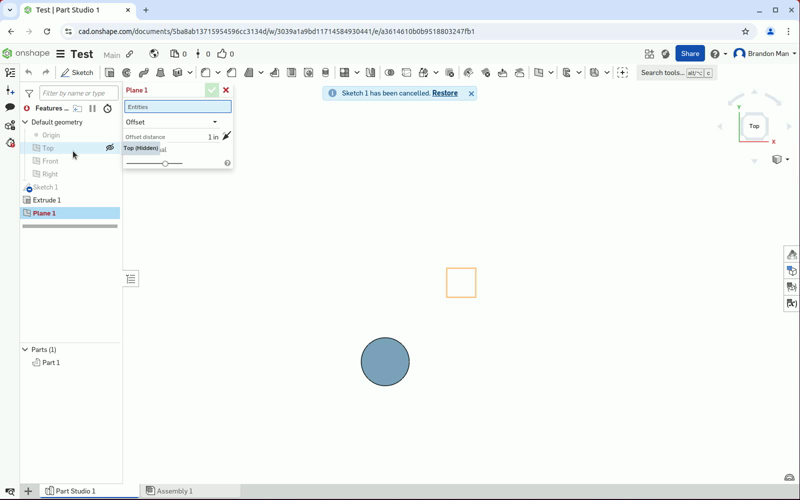
click(73, 150)
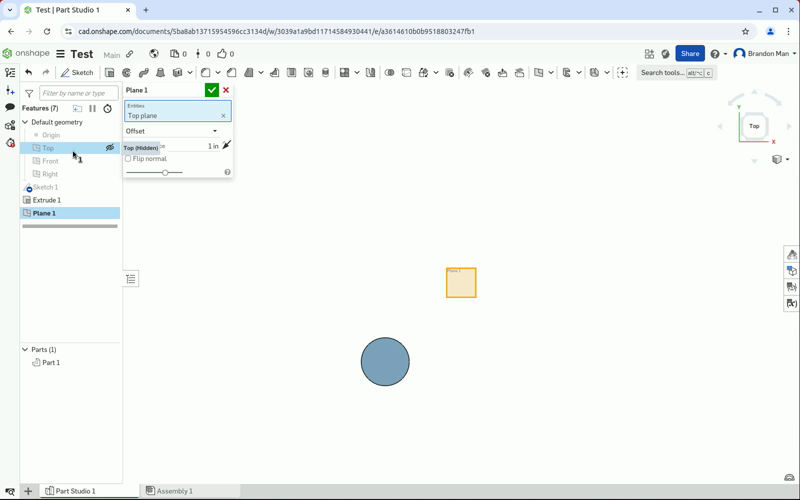
key(tab, 2)
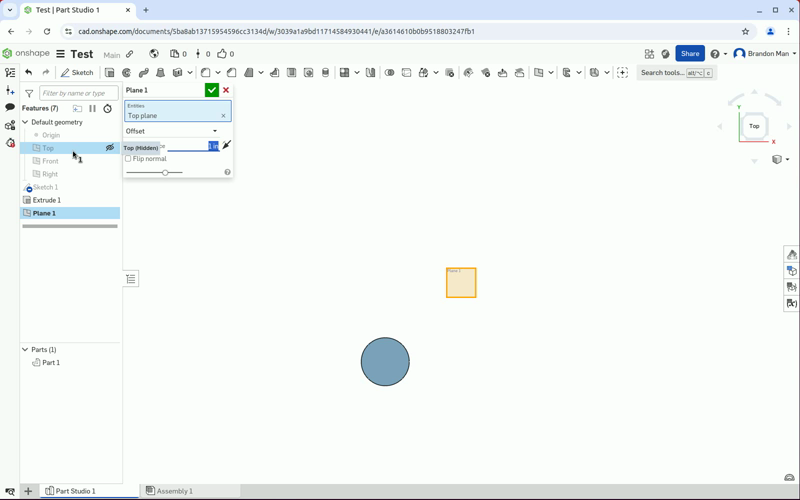
text(23.108)
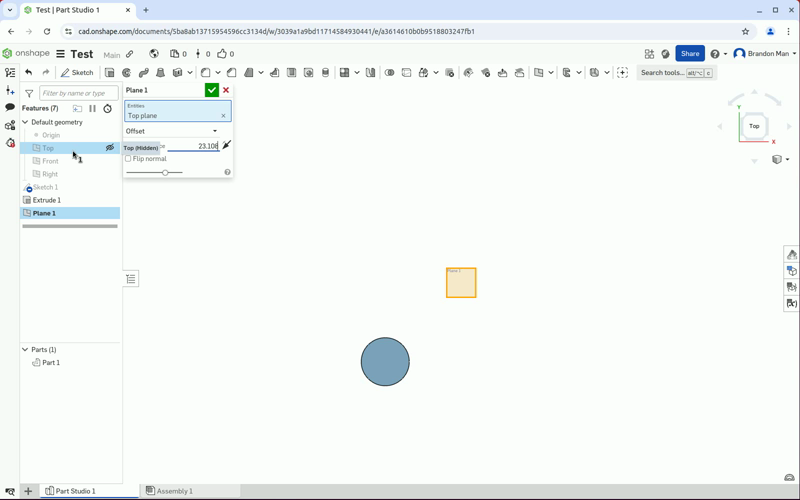
key(enter, 2)
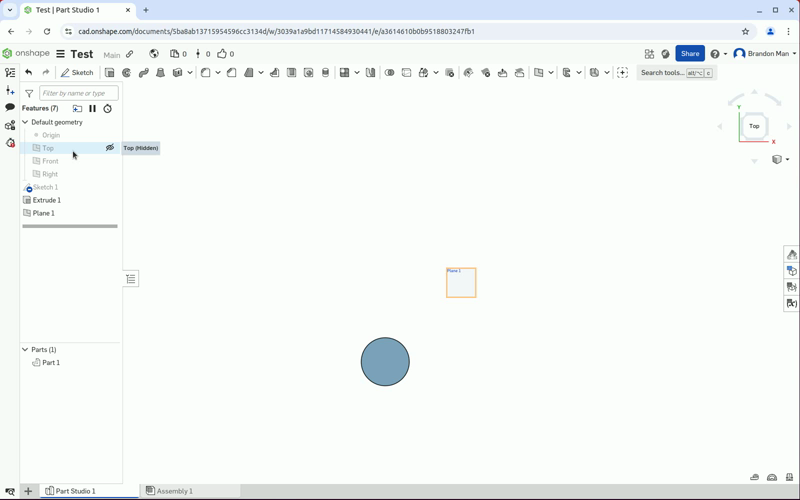
key(shift+s)
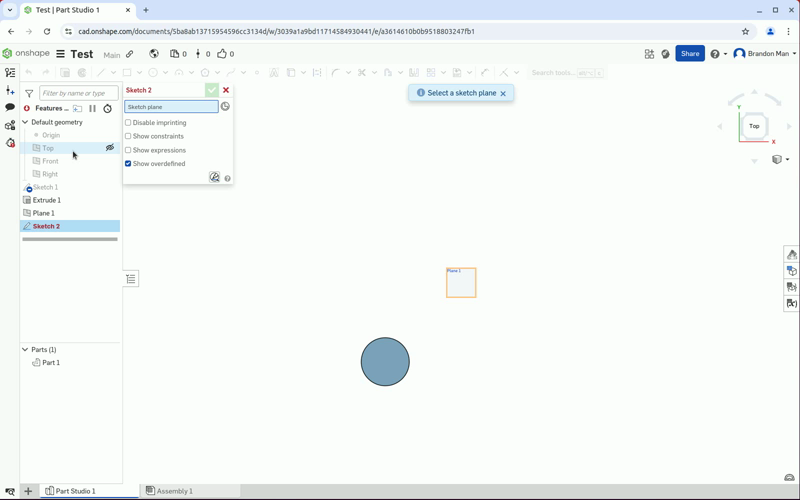
mouse_move(73, 215)
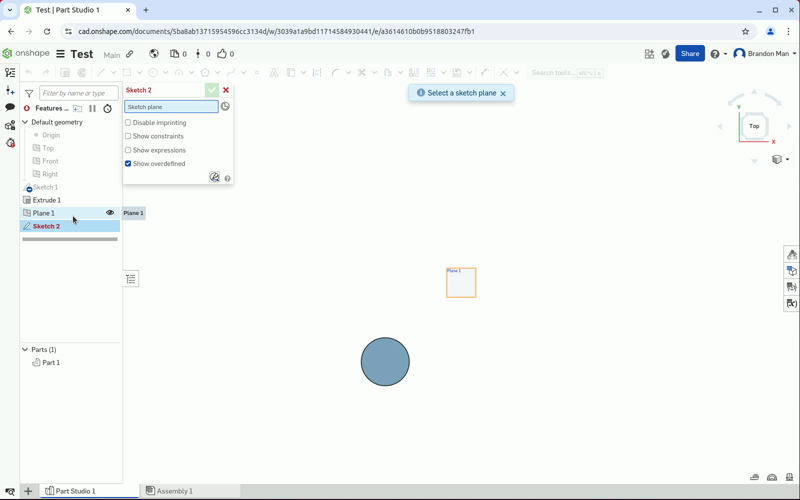
click(73, 215)
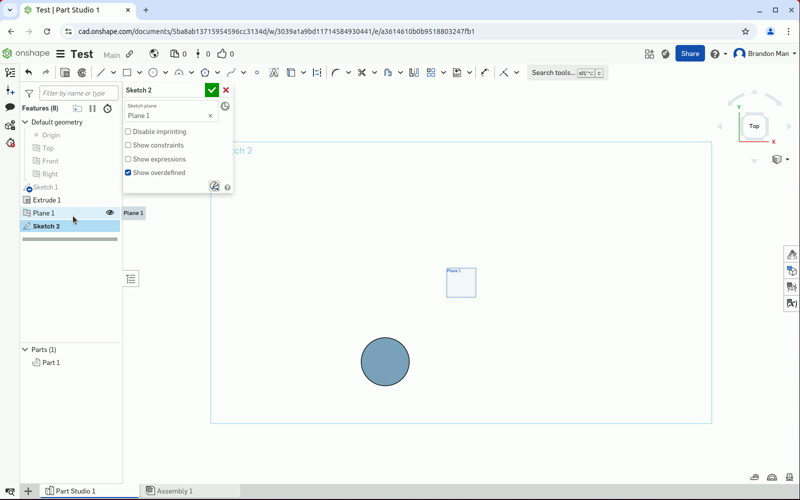
mouse_move(73, 352)
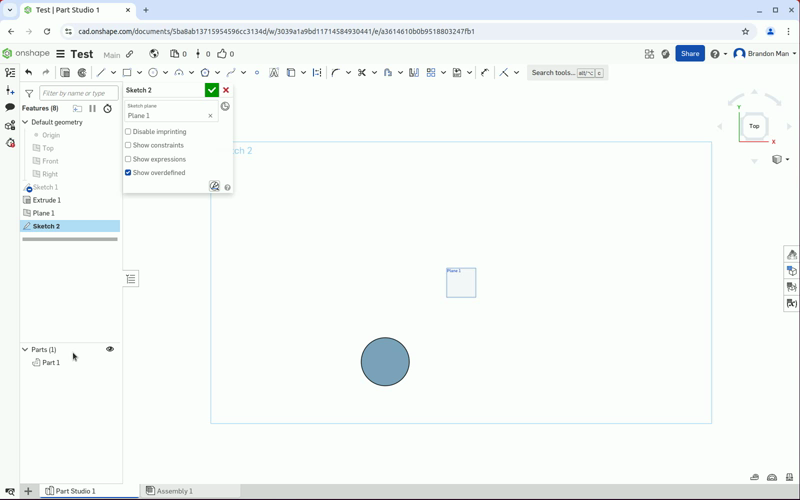
key(y)
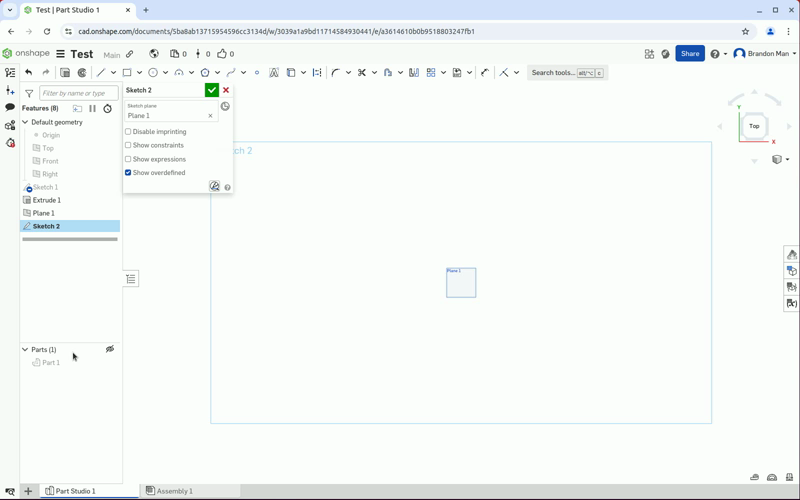
key(c)
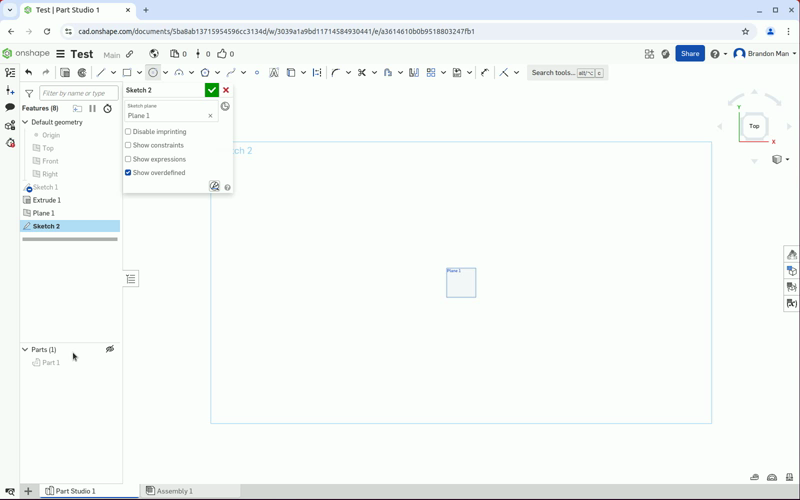
key_down(shift)
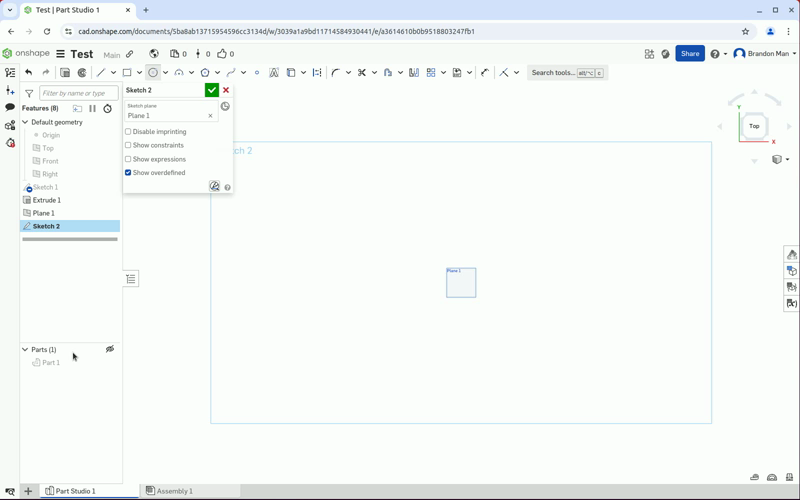
mouse_move(384, 361)
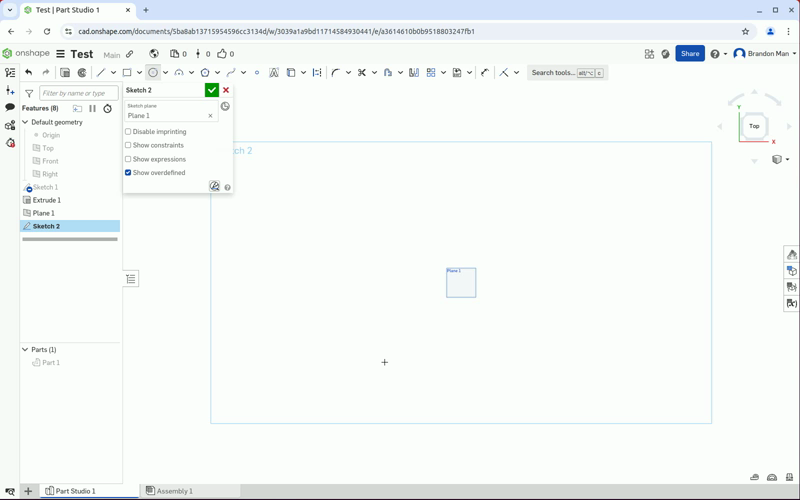
click(384, 361)
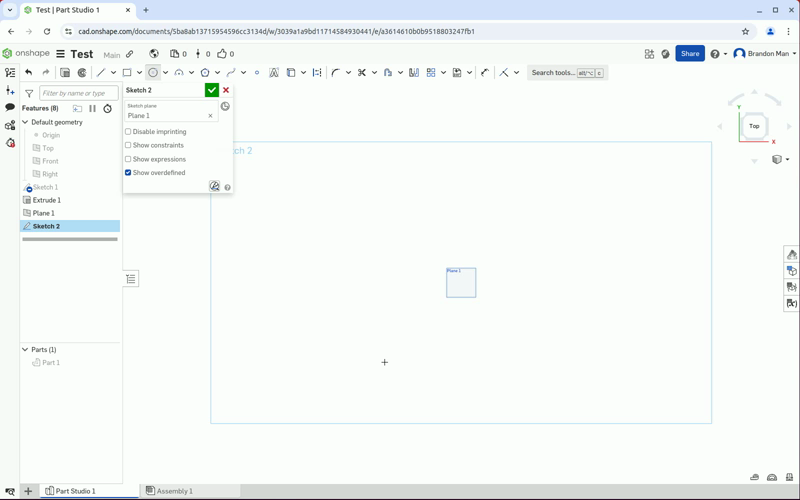
key_up(shift)
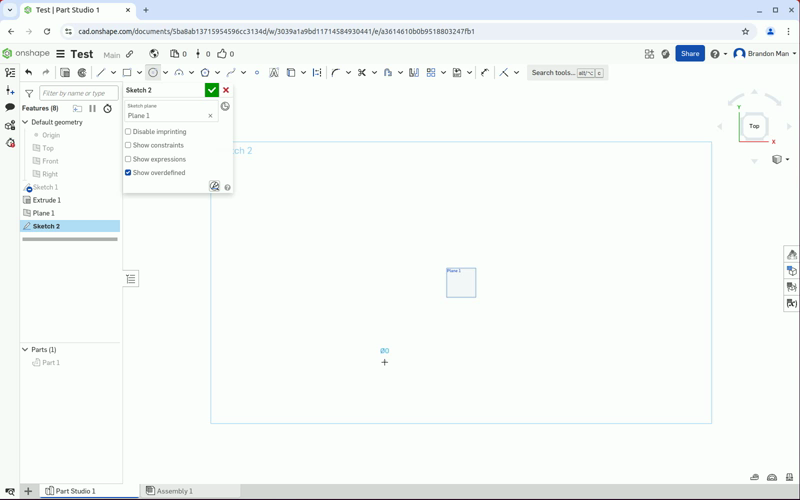
mouse_move(405, 361)
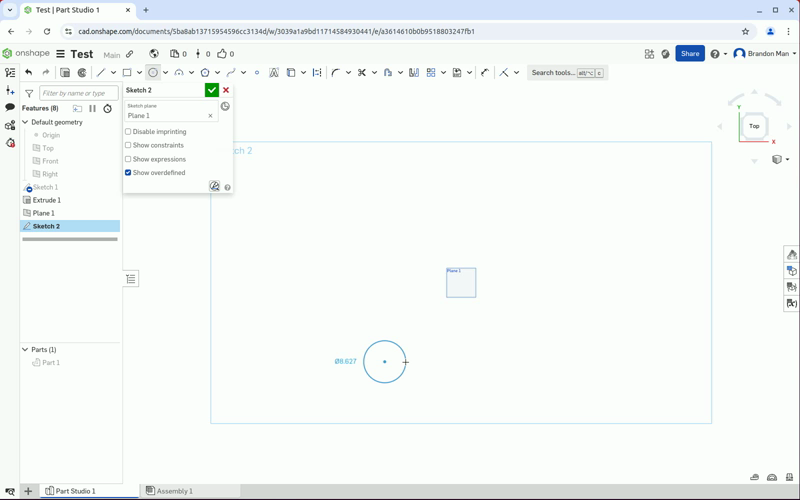
click(405, 361)
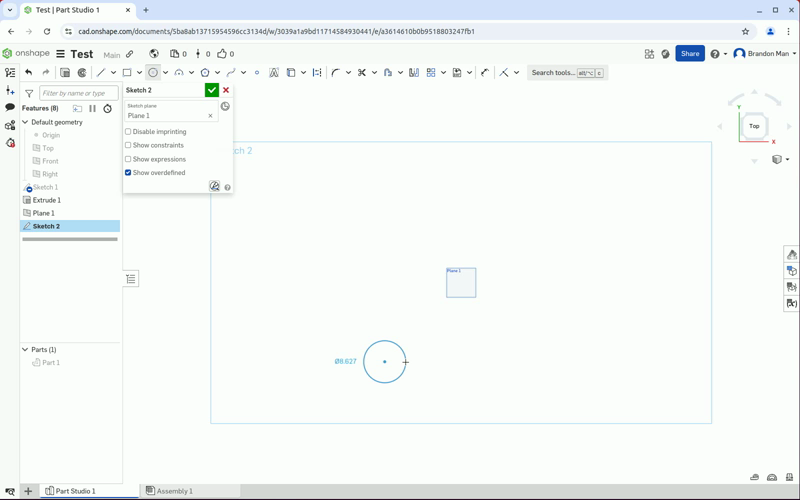
key(esc)
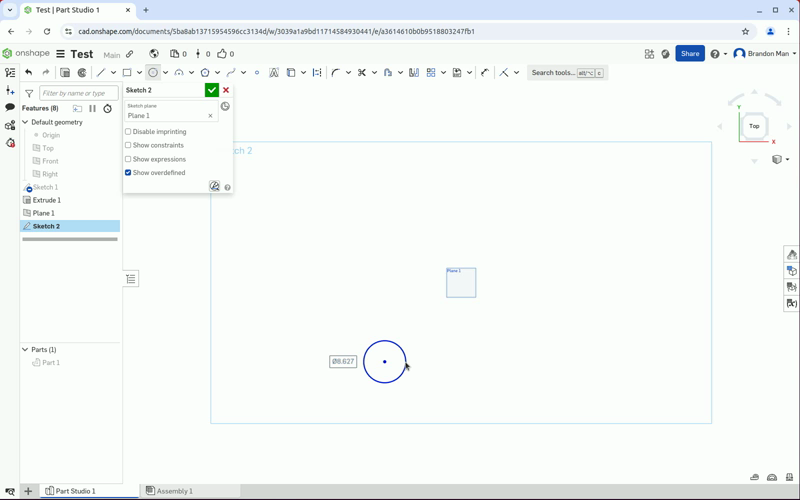
mouse_move(395, 353)
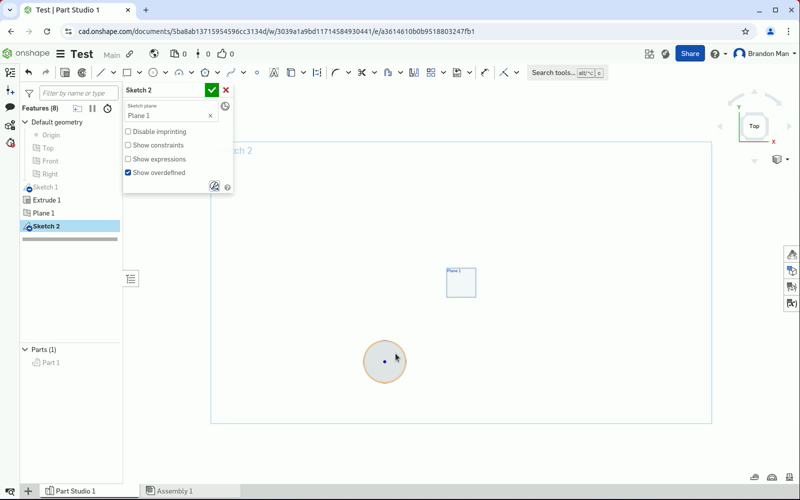
scroll(6)
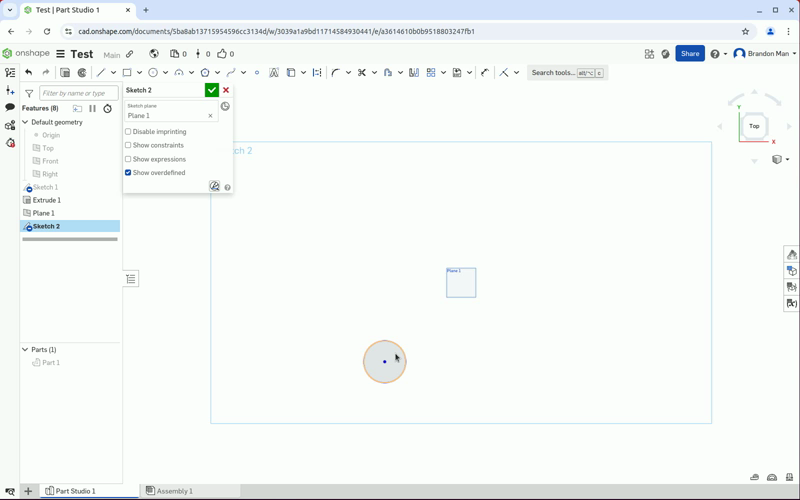
scroll(6)
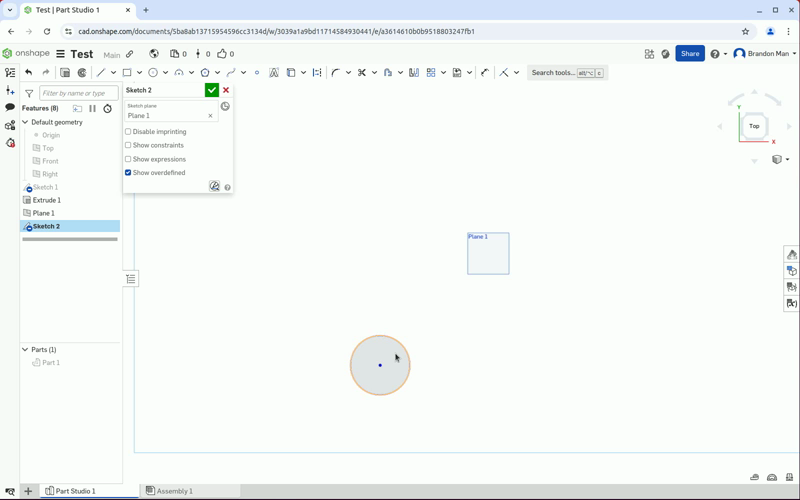
scroll(6)
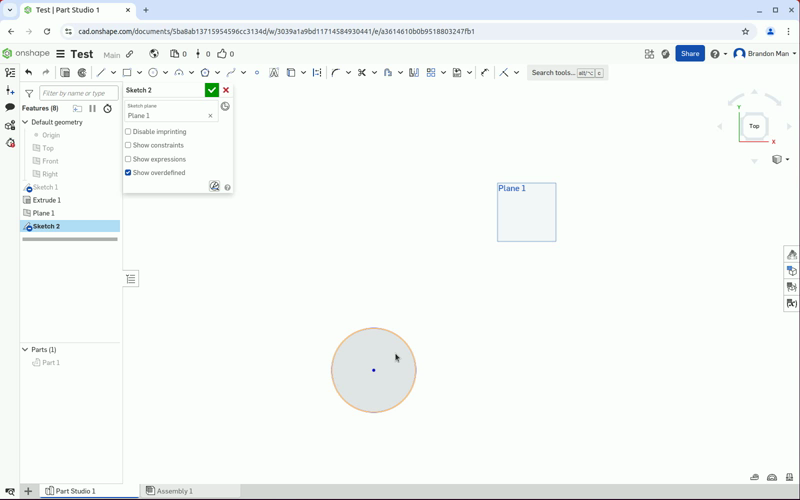
scroll(6)
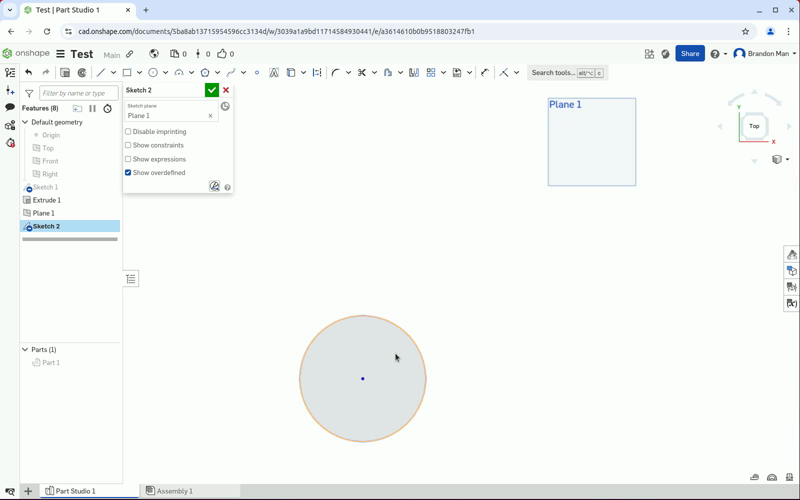
scroll(6)
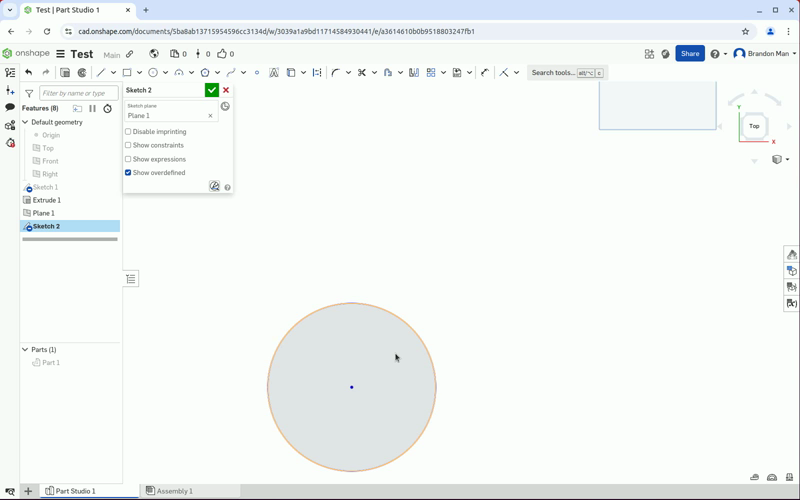
scroll(6)
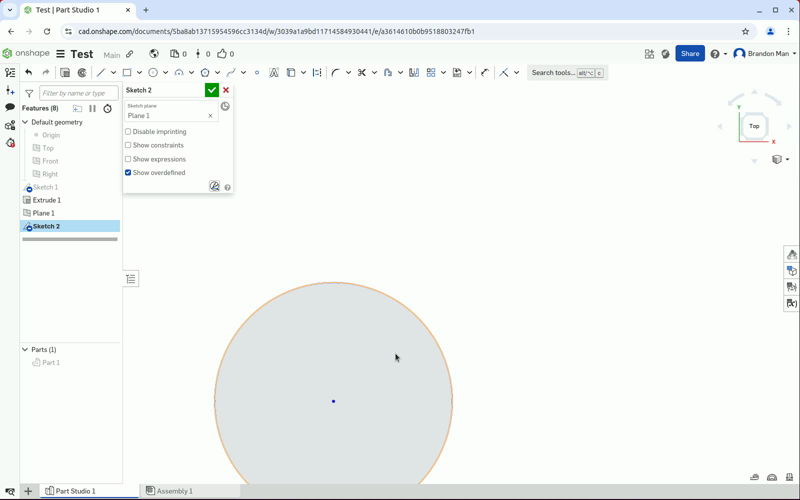
scroll(6)
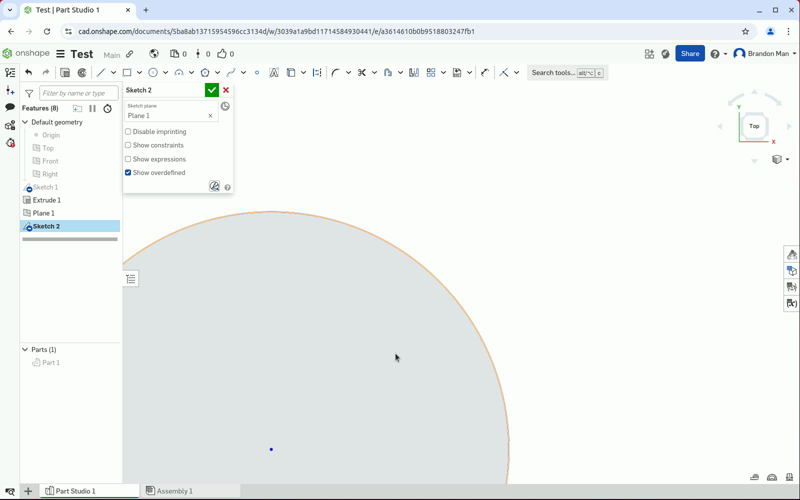
click(395, 353)
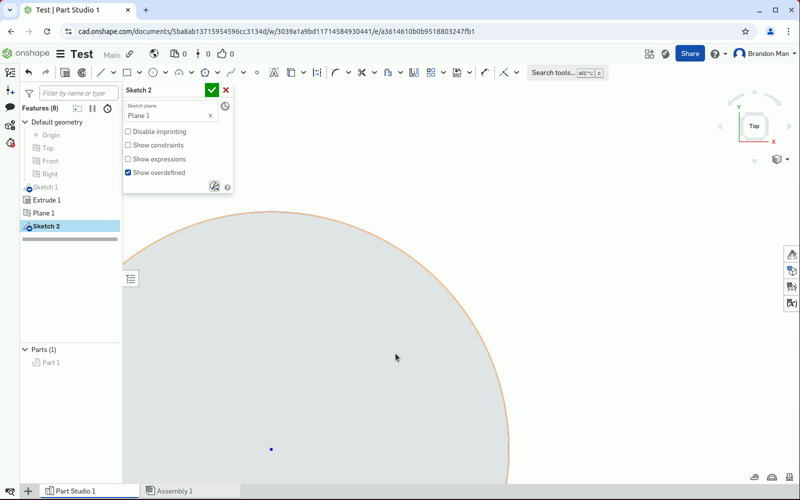
scroll(-6)
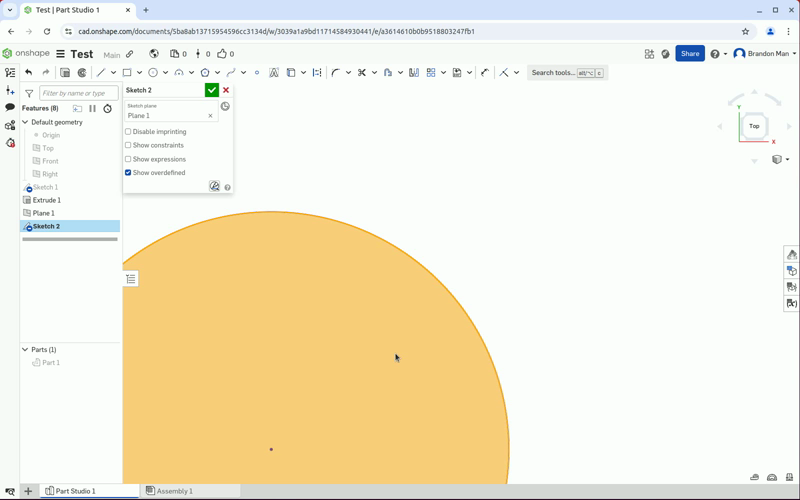
scroll(-6)
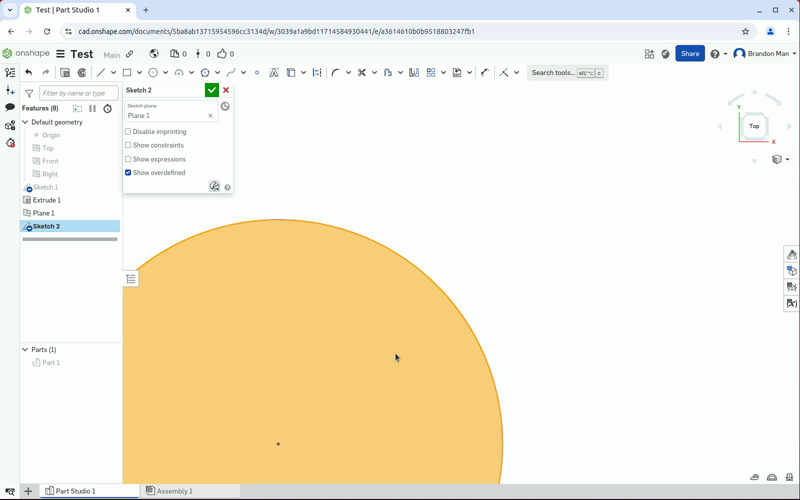
scroll(-6)
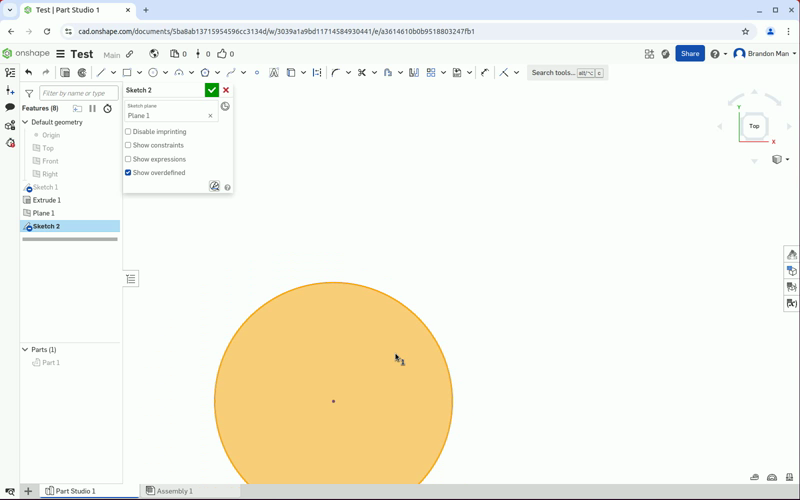
scroll(-6)
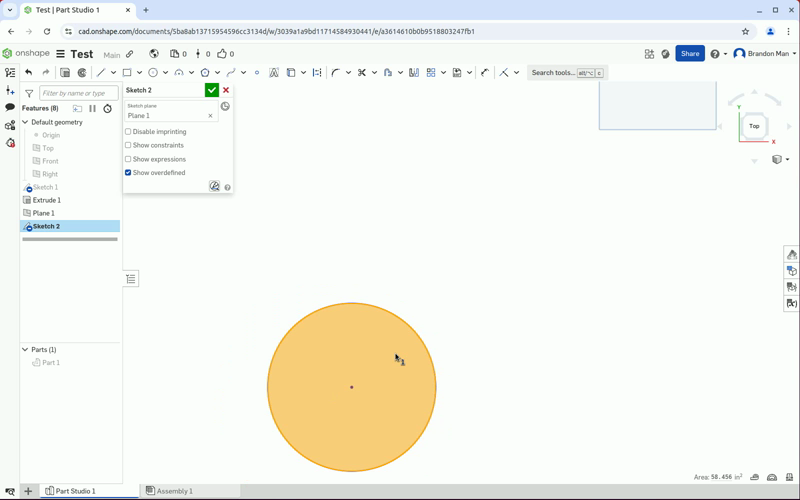
scroll(-6)
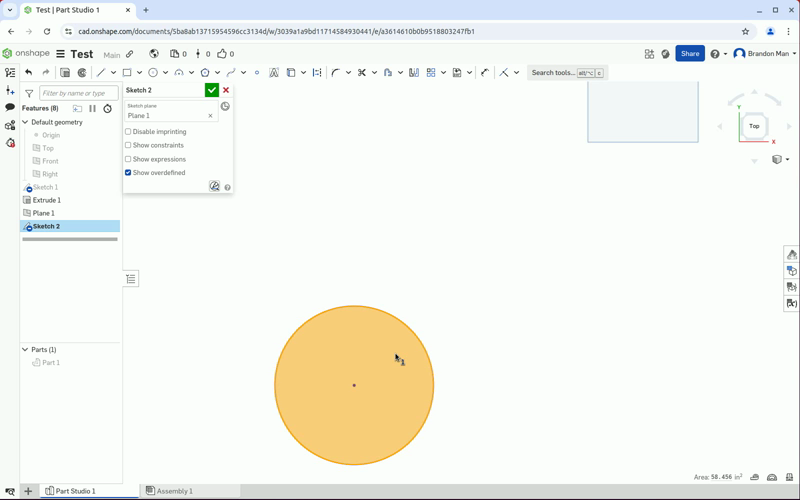
scroll(-6)
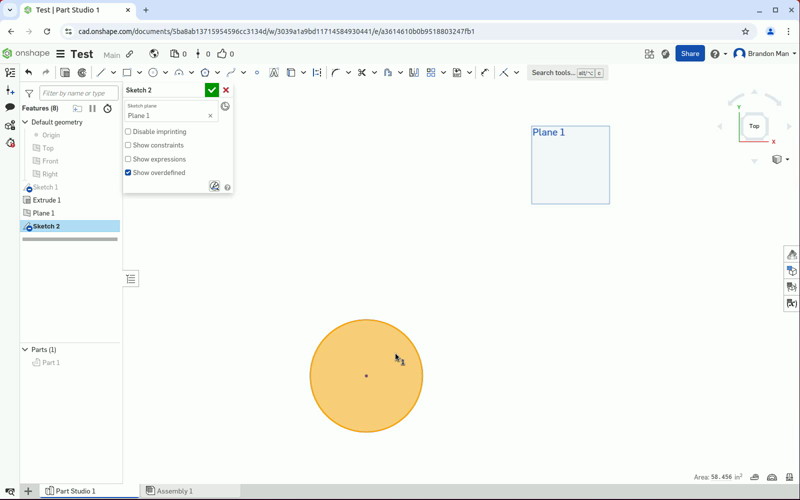
scroll(-6)
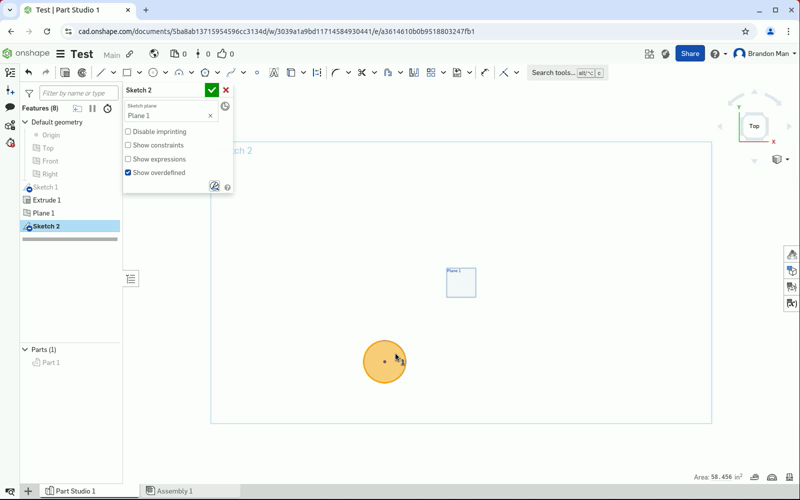
mouse_move(73, 352)
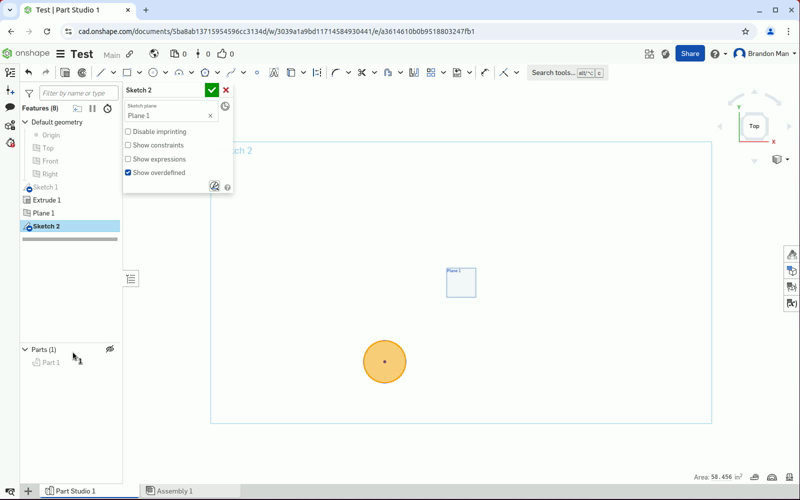
key(shift+y)
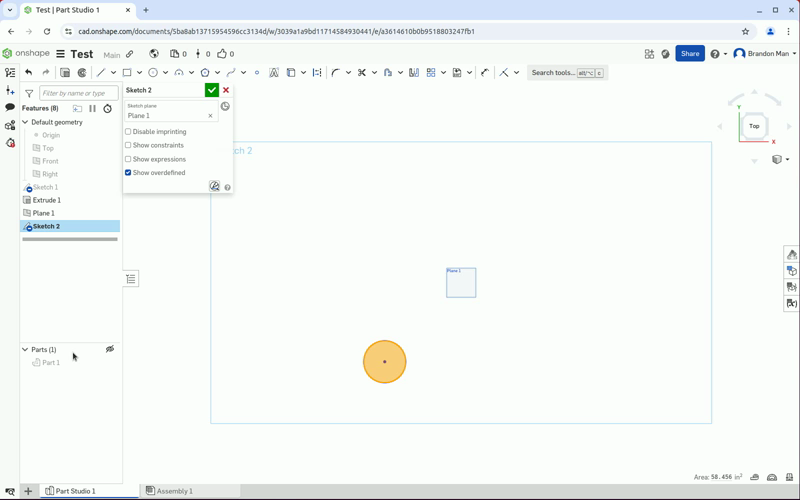
key(shift+e)
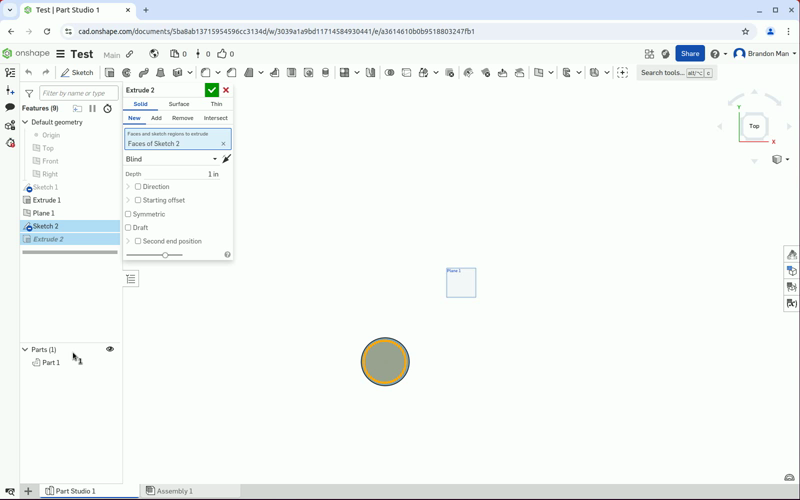
mouse_move(143, 106)
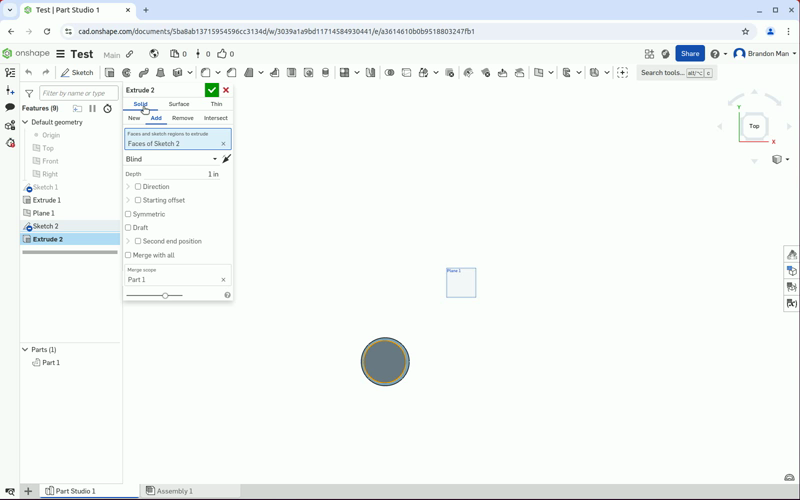
click(143, 106)
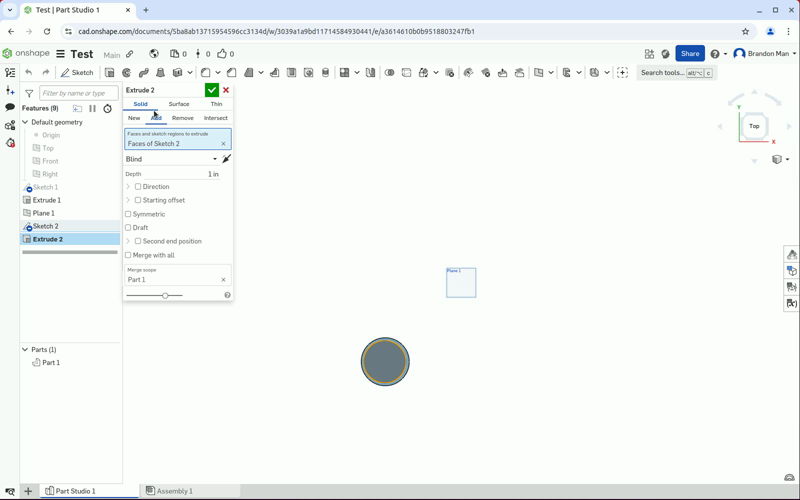
mouse_move(186, 120)
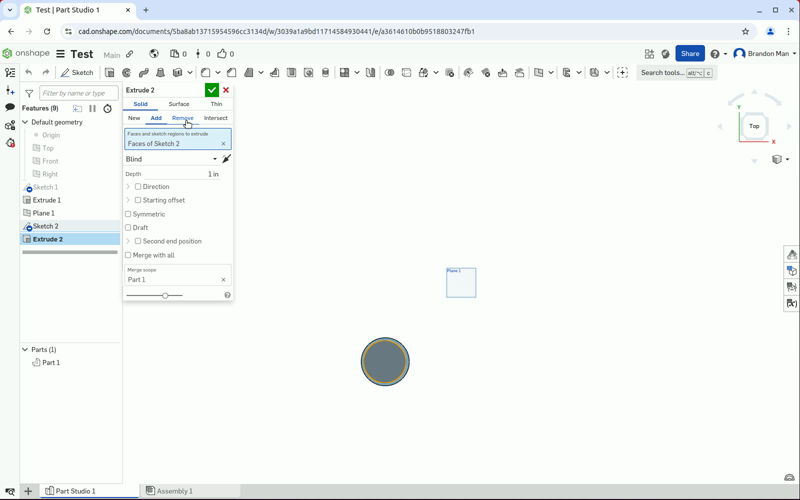
click(186, 120)
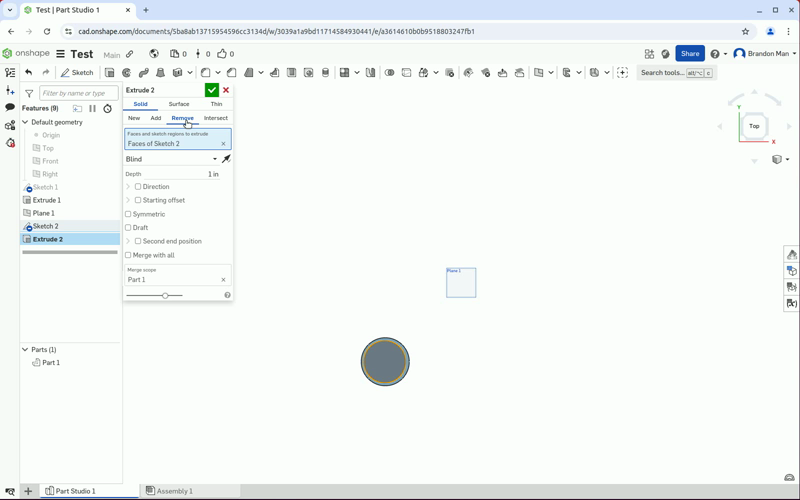
key(tab, 4)
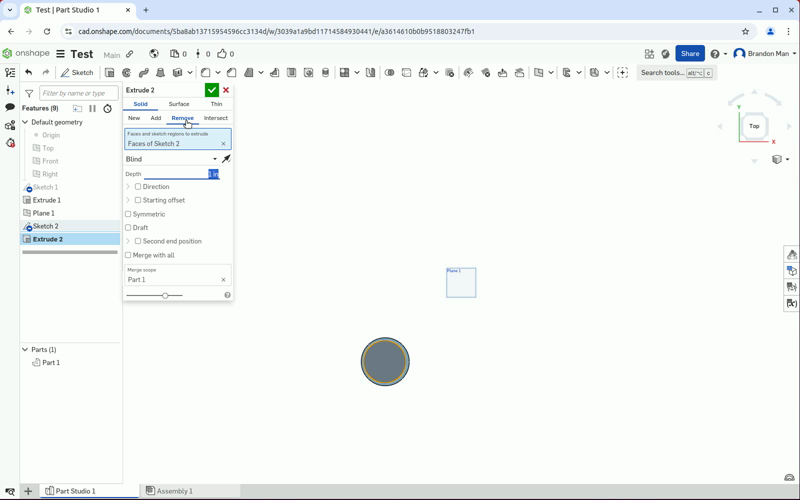
text(23.108)
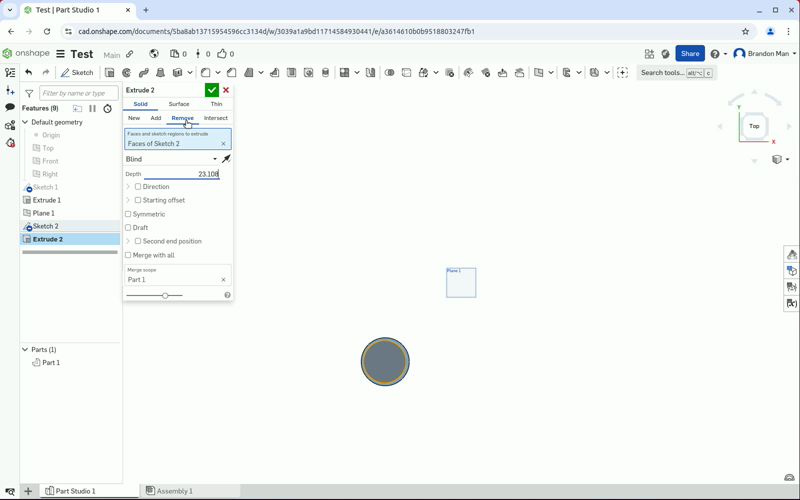
key(tab, 6)
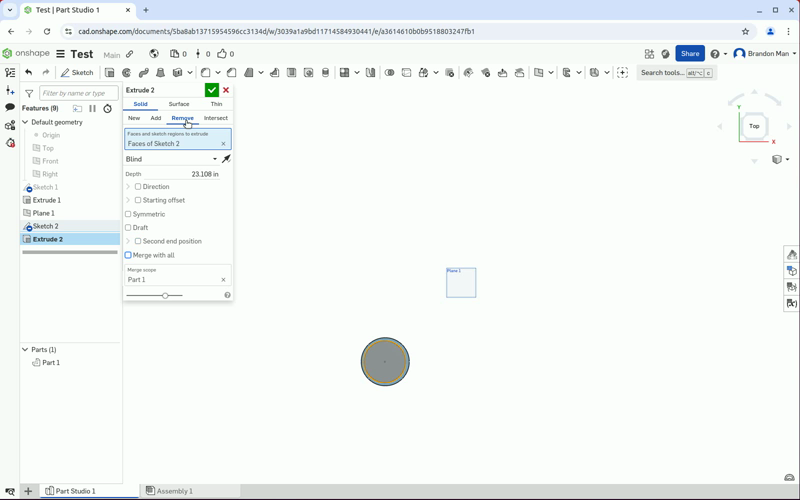
key(space)
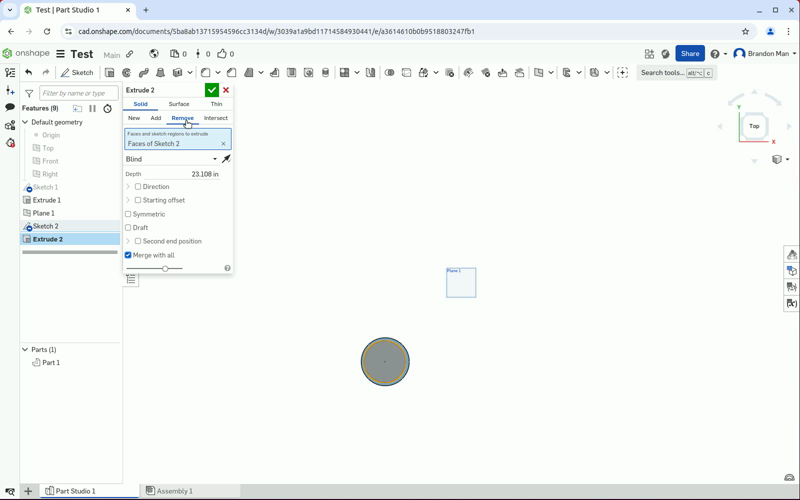
key(enter)
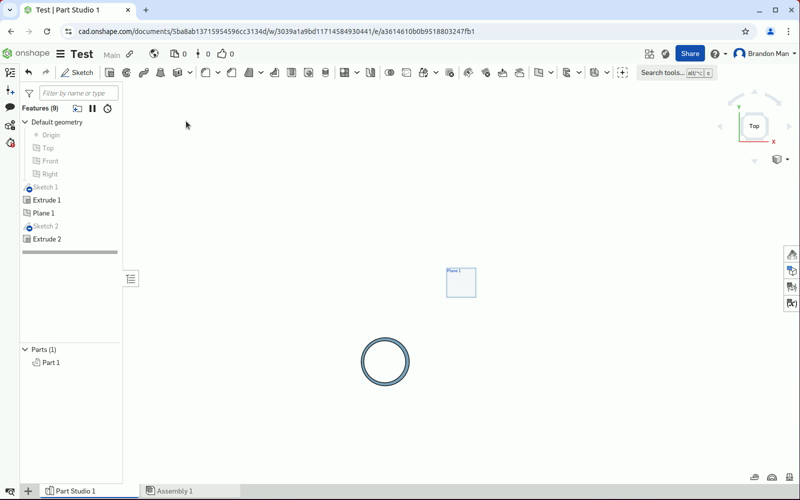
key(shift+h)
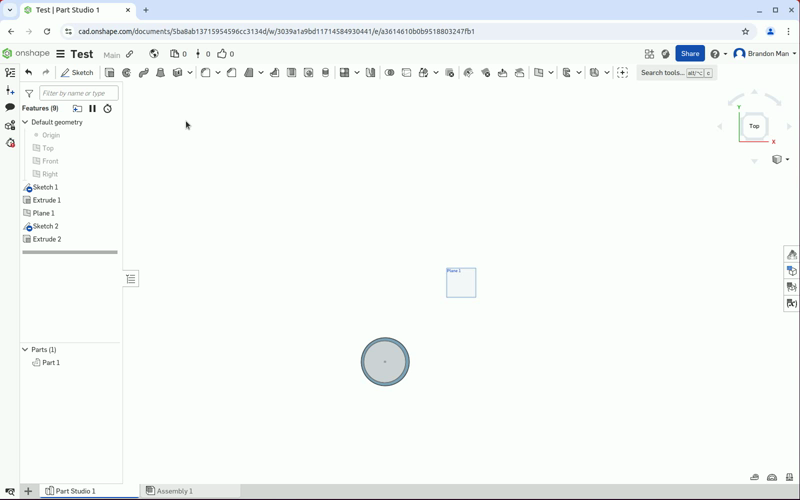
key(shift+h)
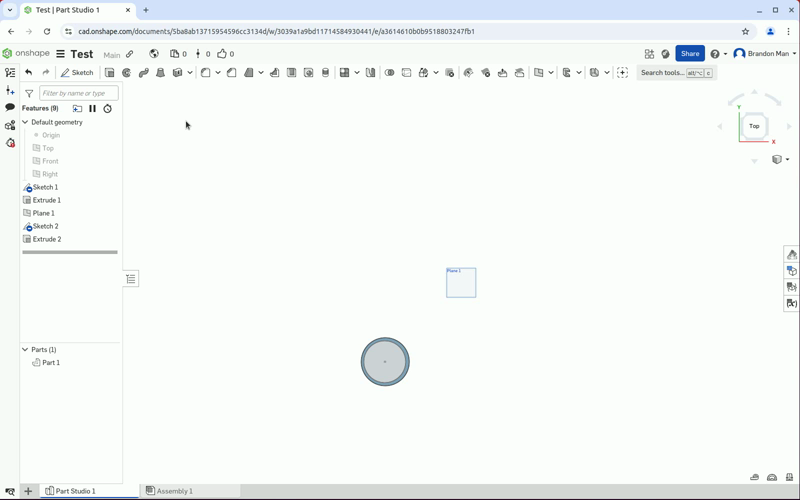
key(shift+7)
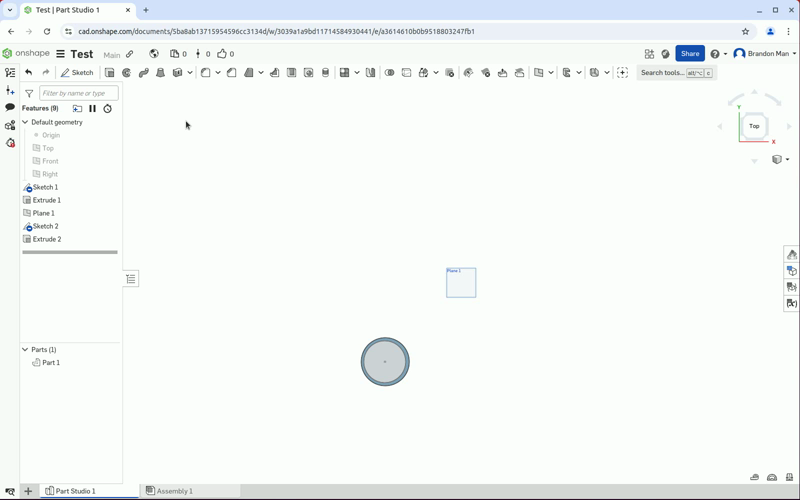
key(up, 3)
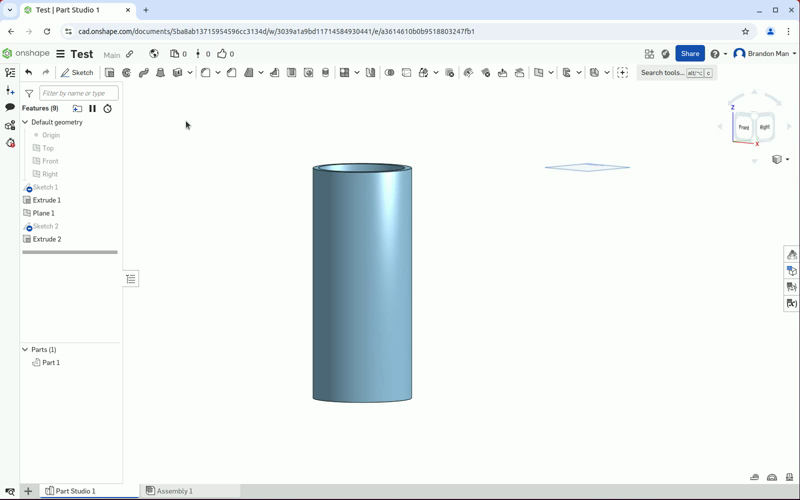
key(left, 3)
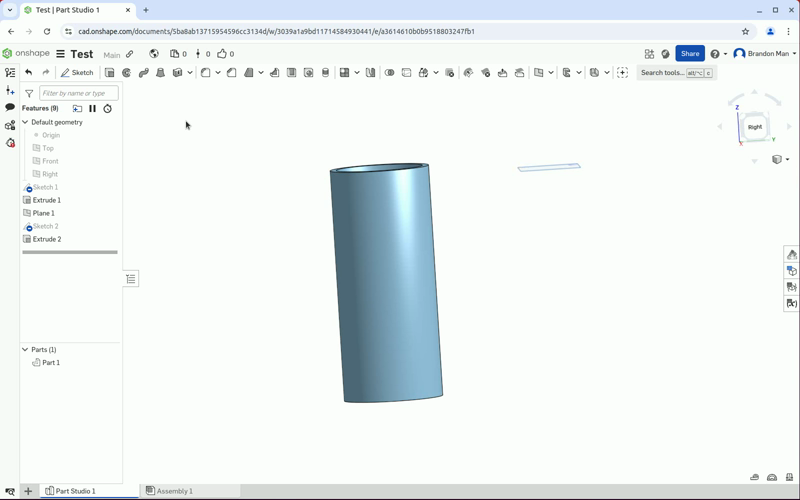
key(right, 3)
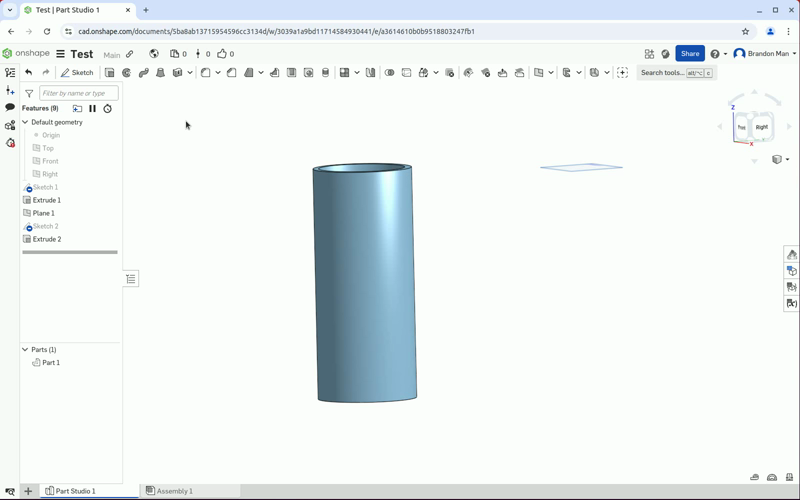
key(down, 3)
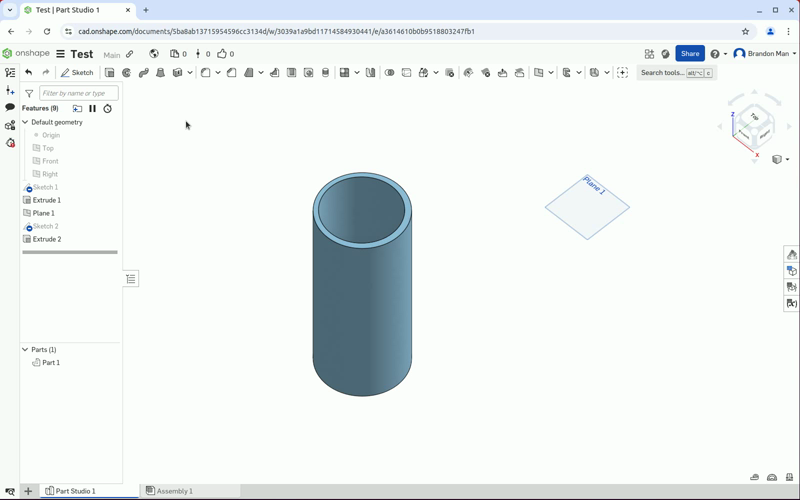
mouse_move(73, 189)
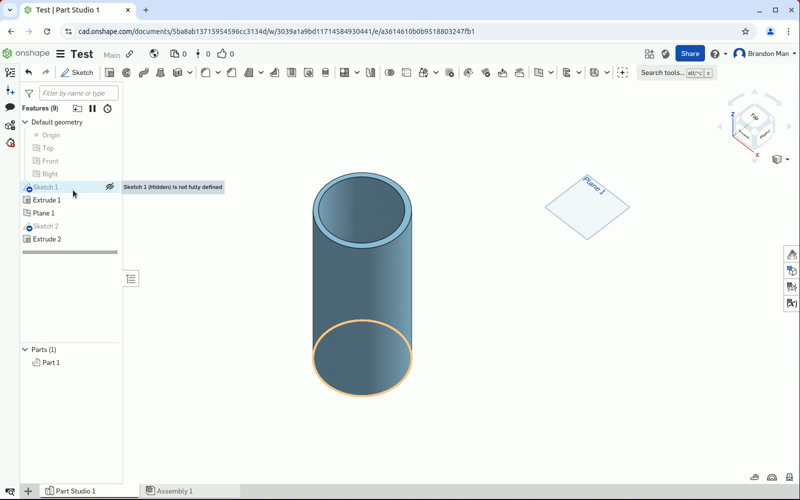
click(73, 189)